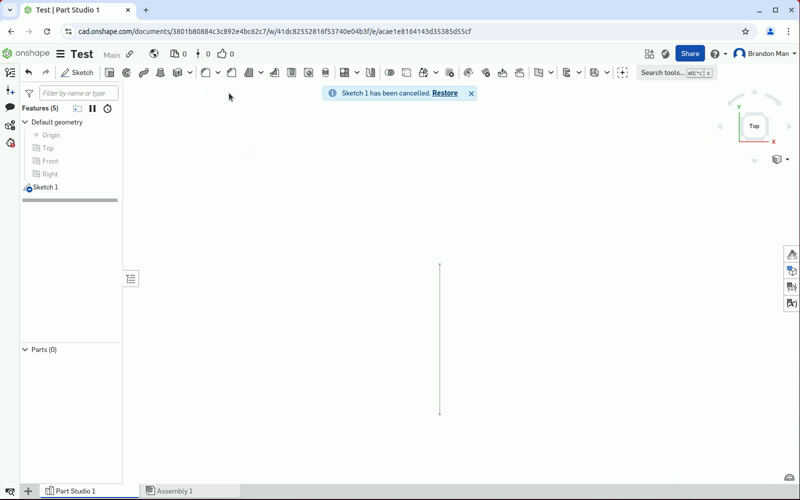
key(shift+h)
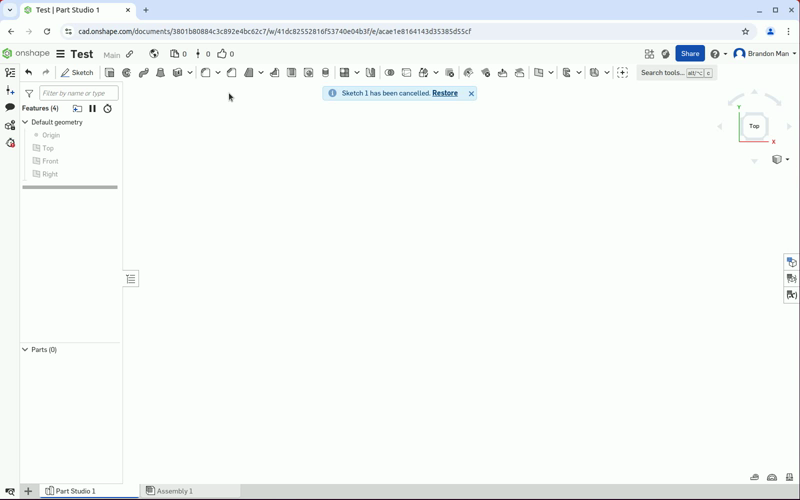
mouse_move(73, 352)
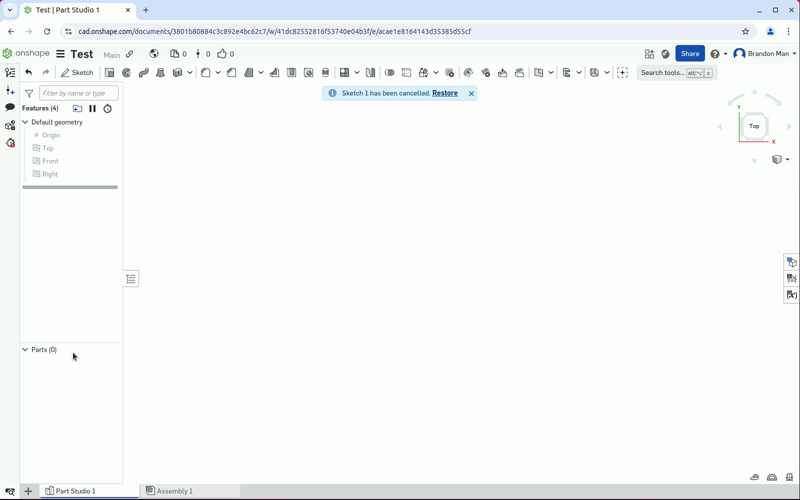
key(y)
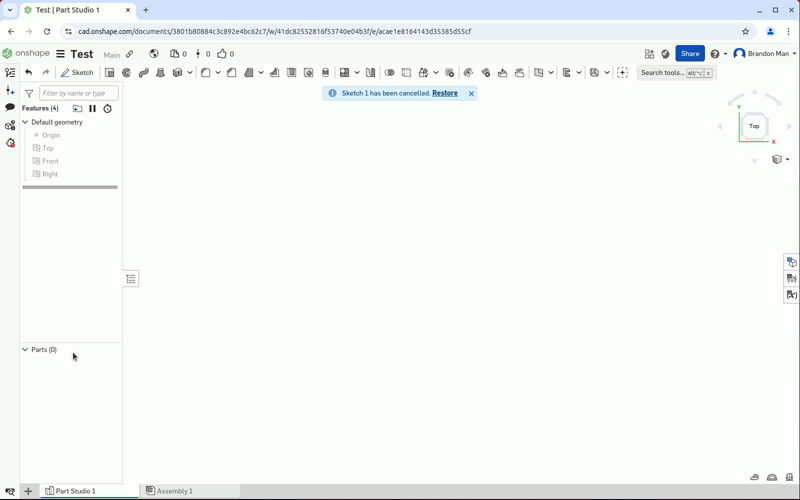
key(shift+p)
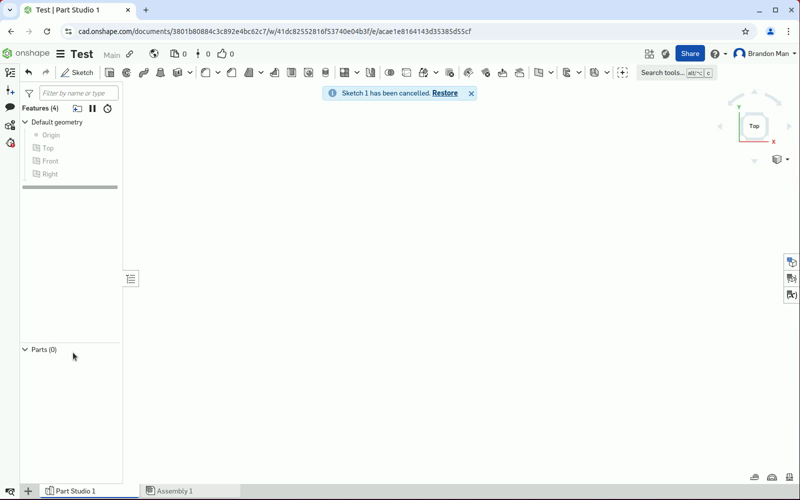
key(space)
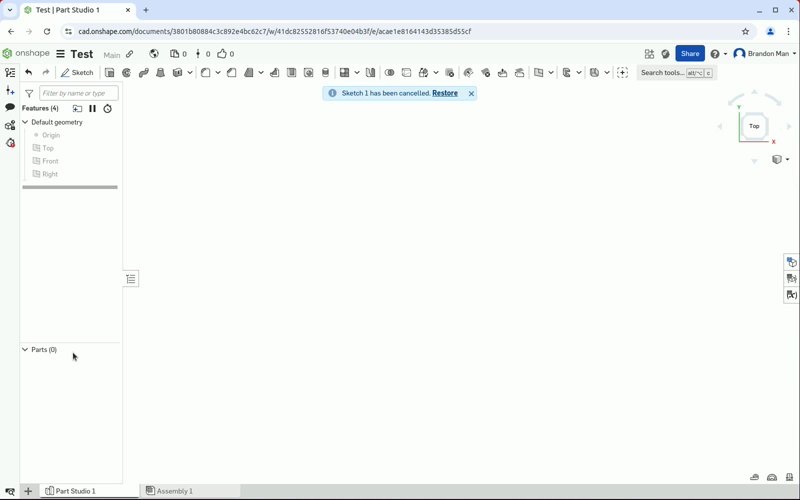
key_down(shift)
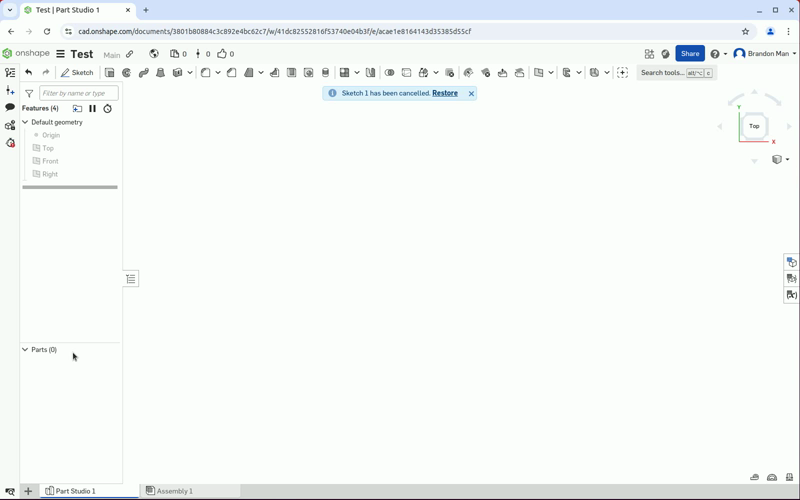
key(up)
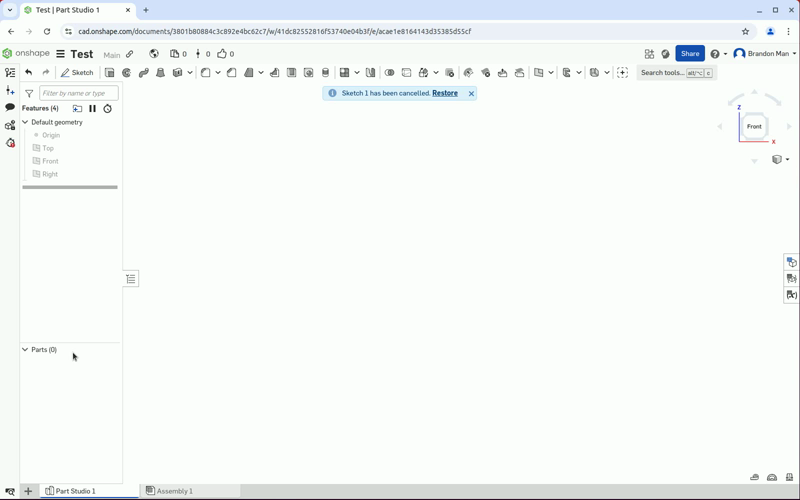
key_up(shift)
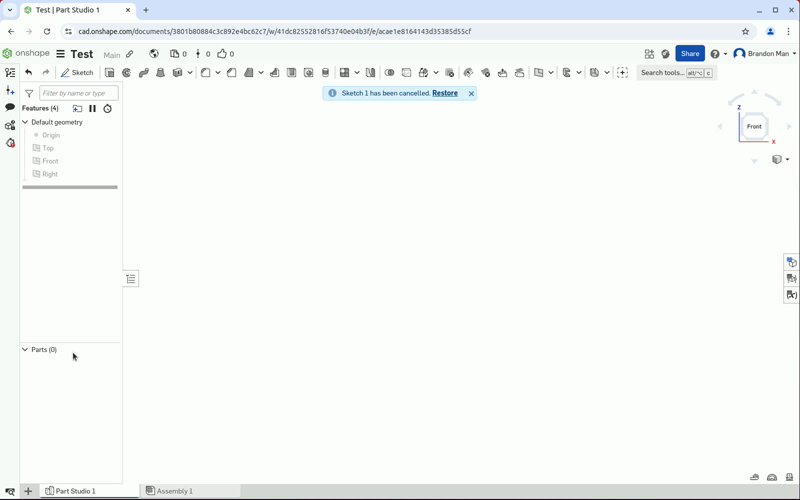
mouse_move(73, 352)
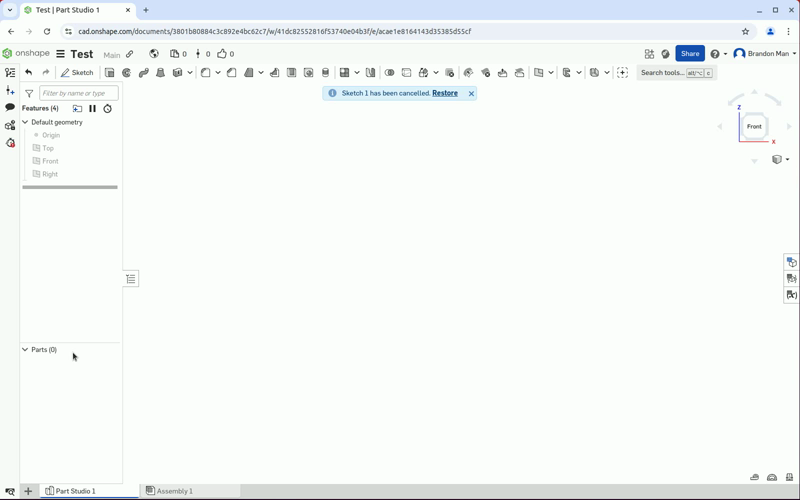
key(shift+y)
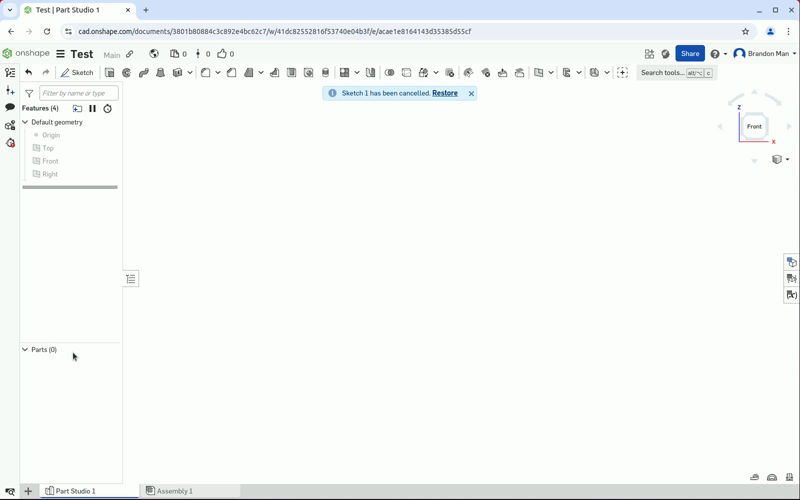
key(shift+s)
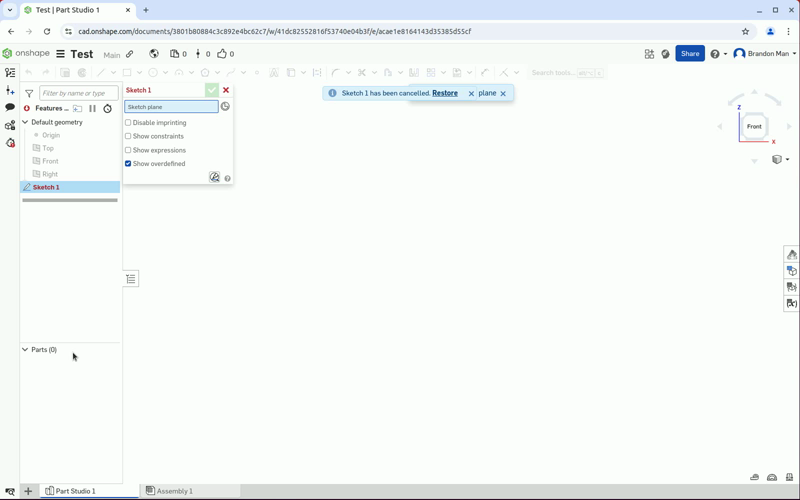
mouse_move(73, 163)
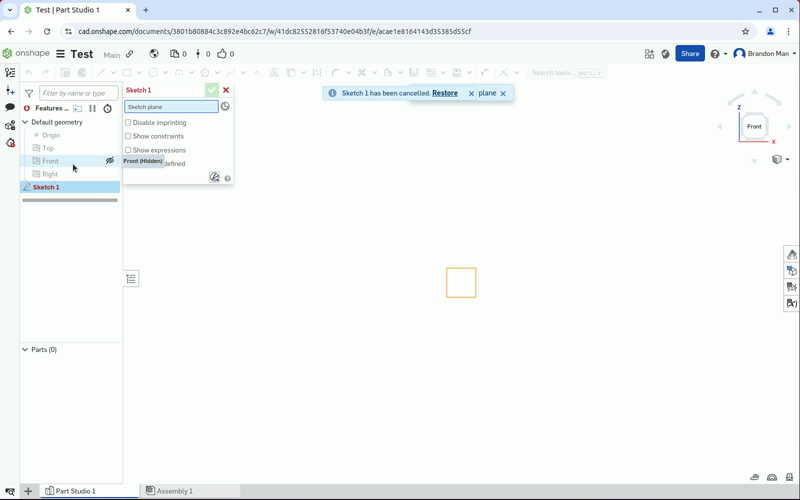
click(73, 163)
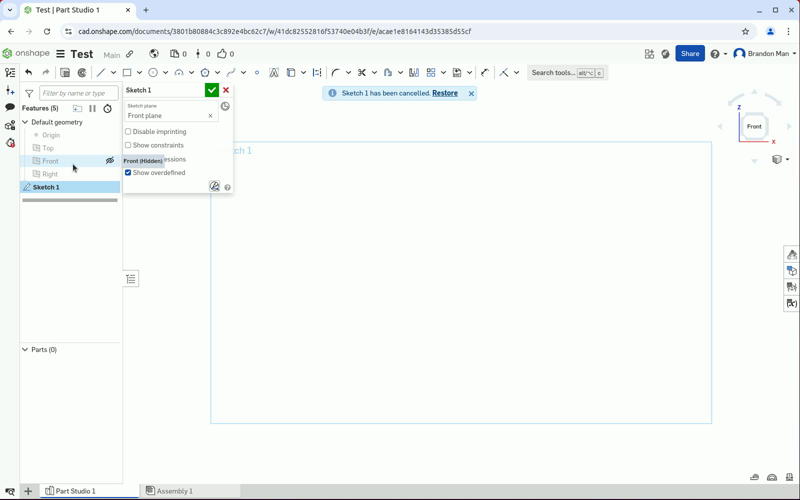
mouse_move(73, 352)
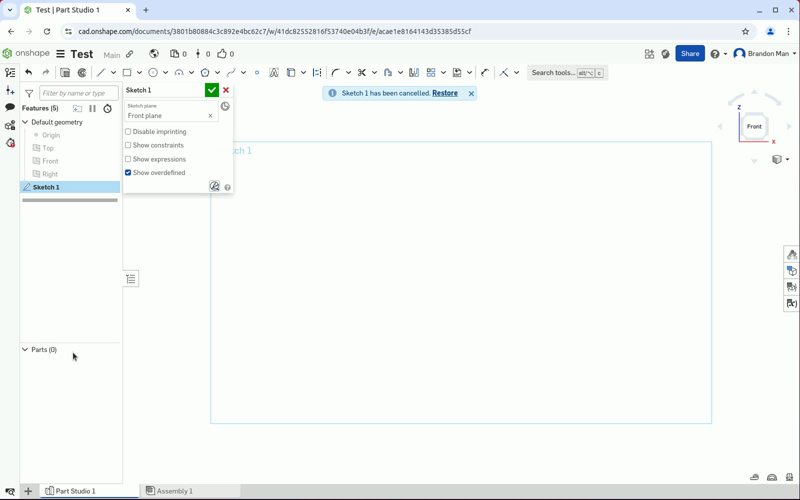
key(y)
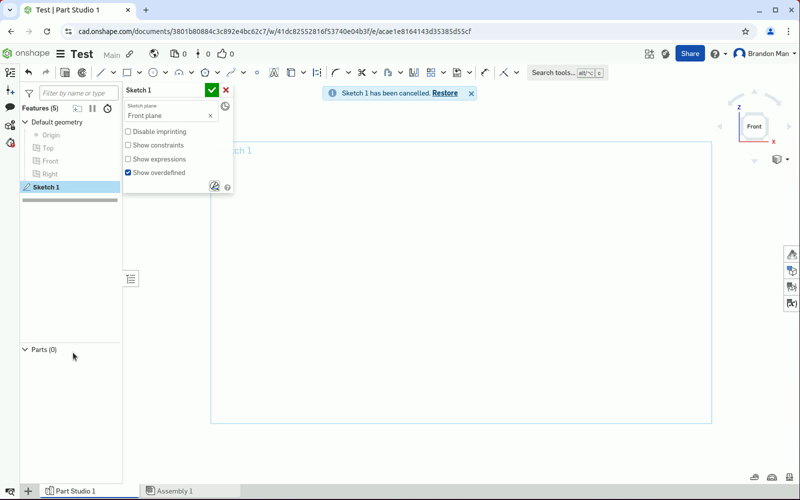
key(l)
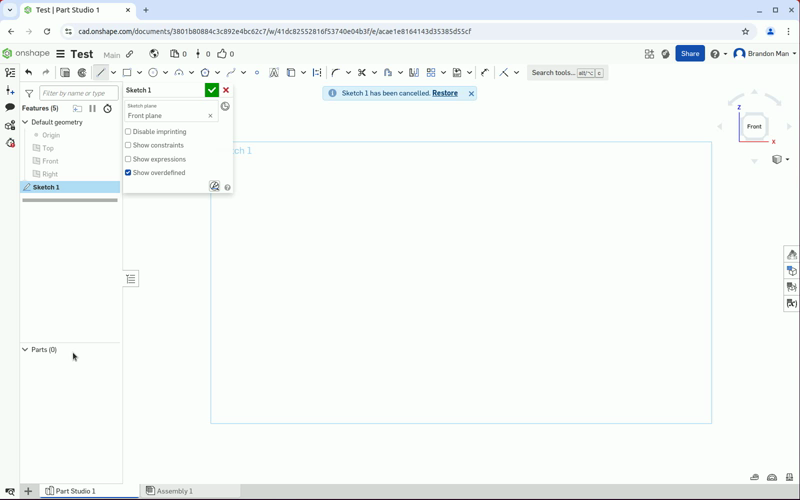
key_down(shift)
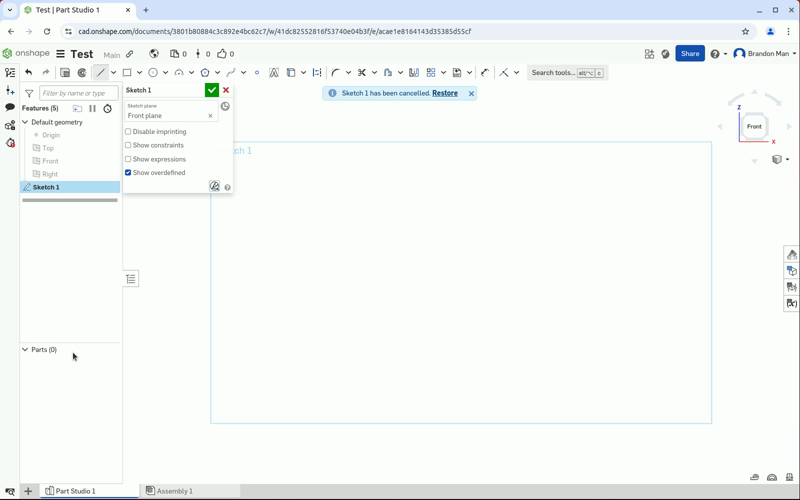
mouse_move(348, 351)
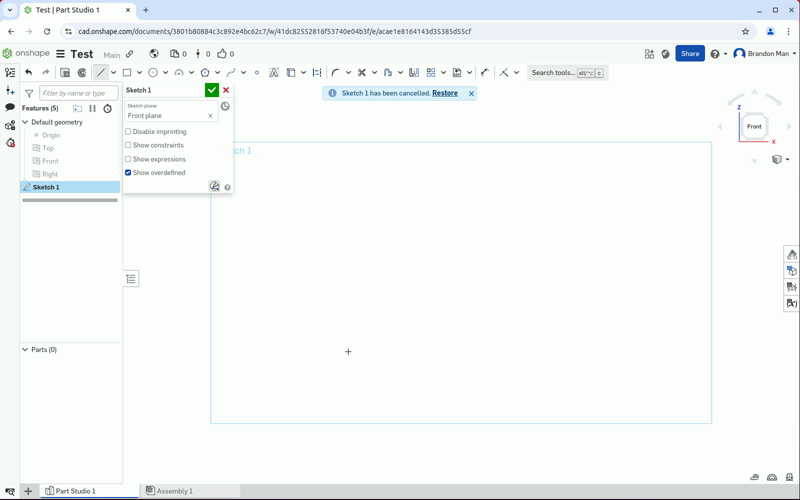
click(348, 351)
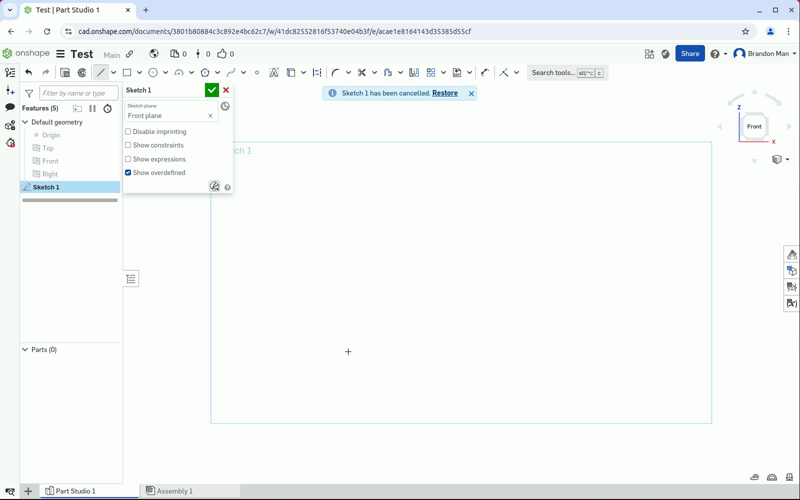
key_up(shift)
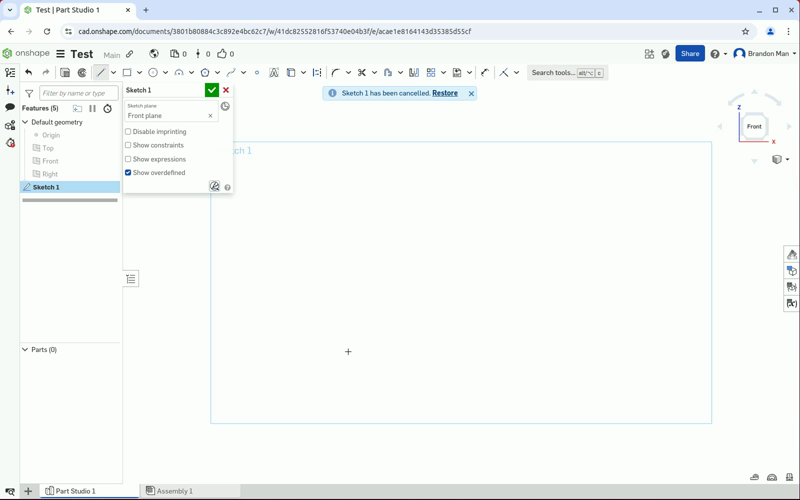
key_down(shift)
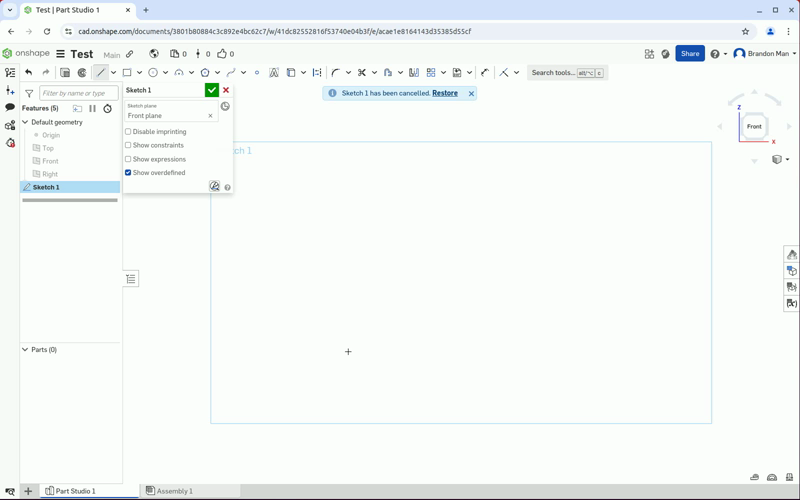
mouse_move(572, 351)
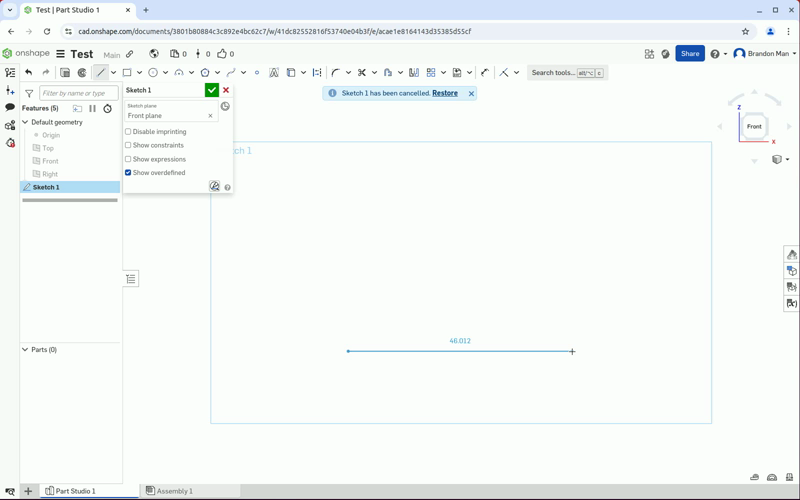
click(572, 351)
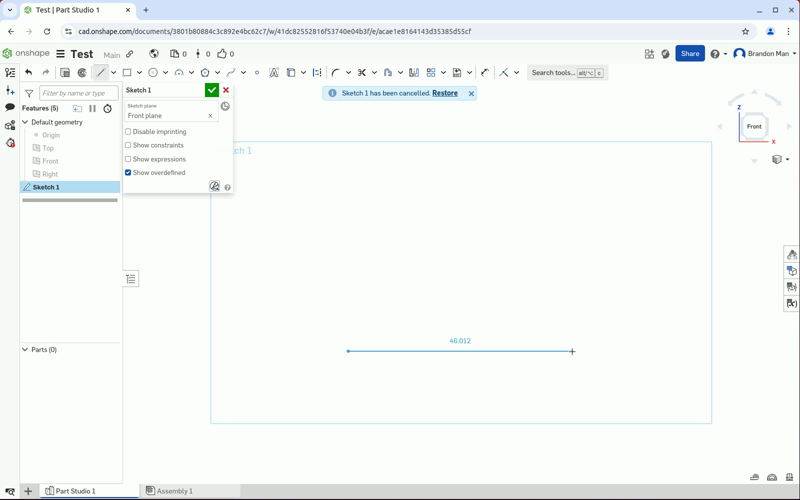
key_up(shift)
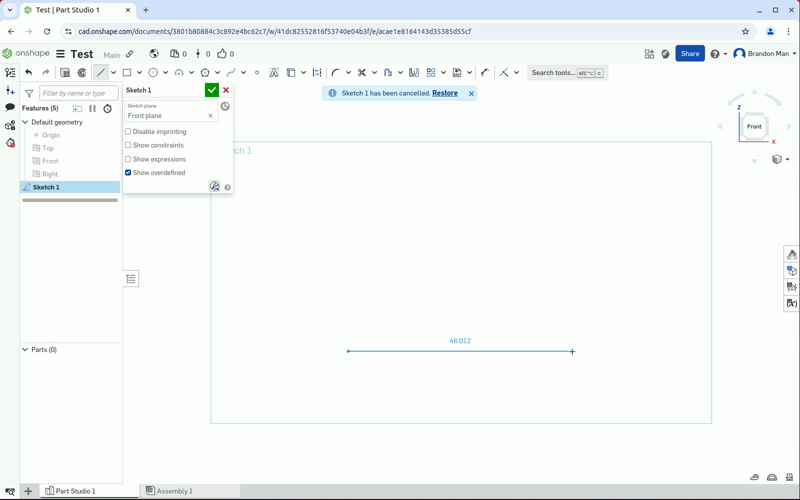
key_down(shift)
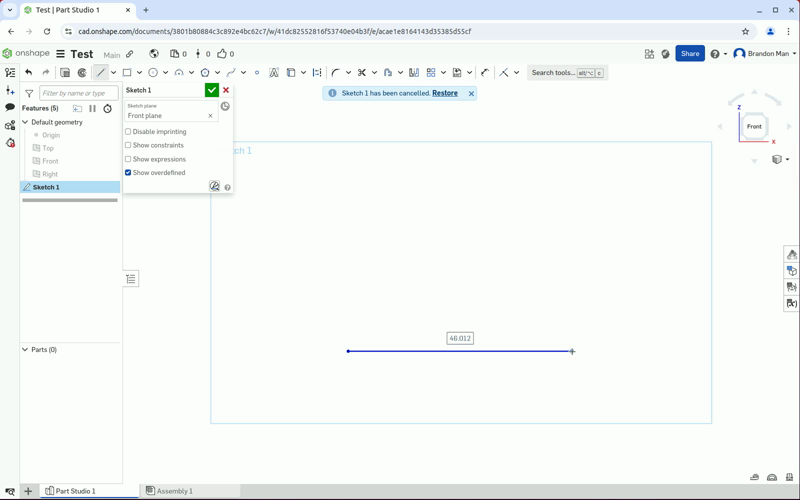
mouse_move(572, 216)
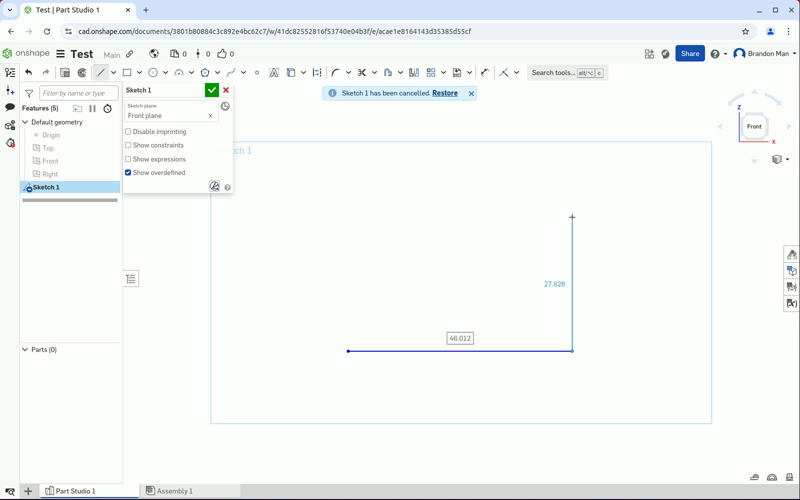
click(572, 216)
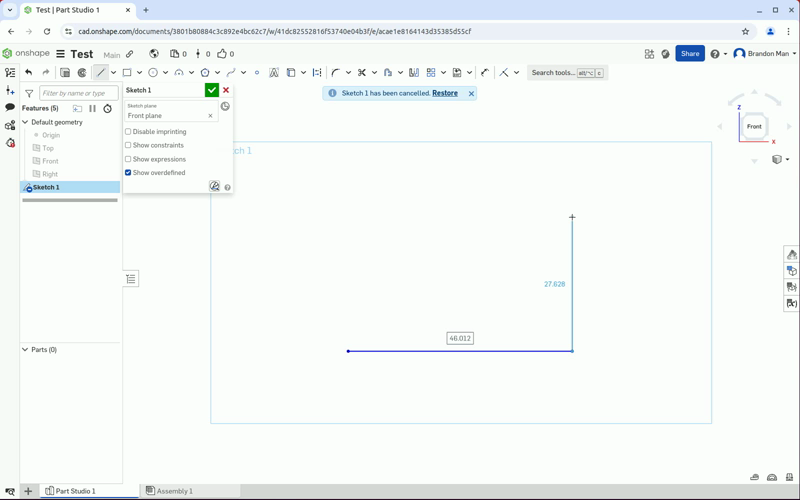
key_up(shift)
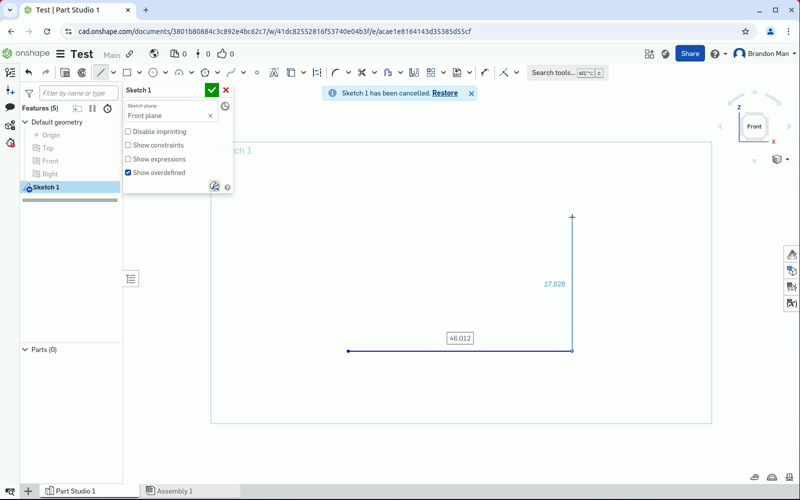
key_down(shift)
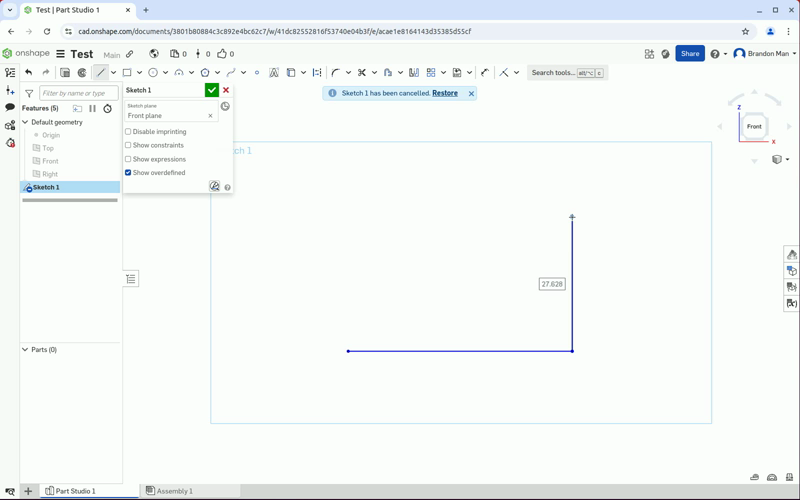
mouse_move(348, 216)
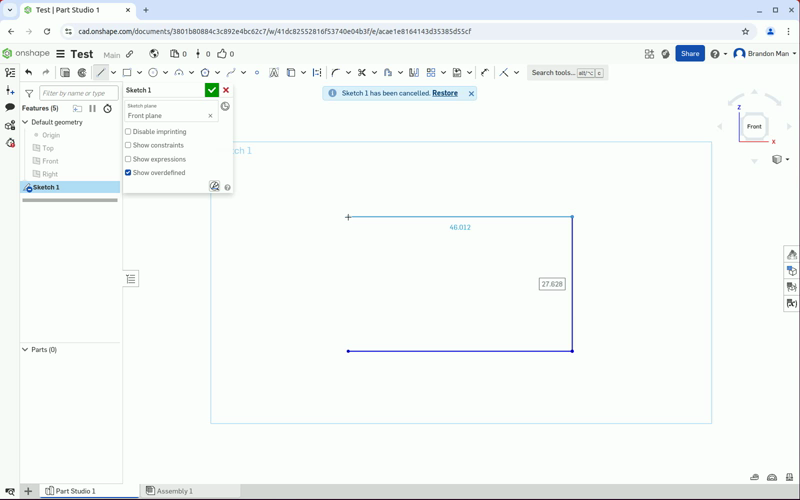
click(348, 216)
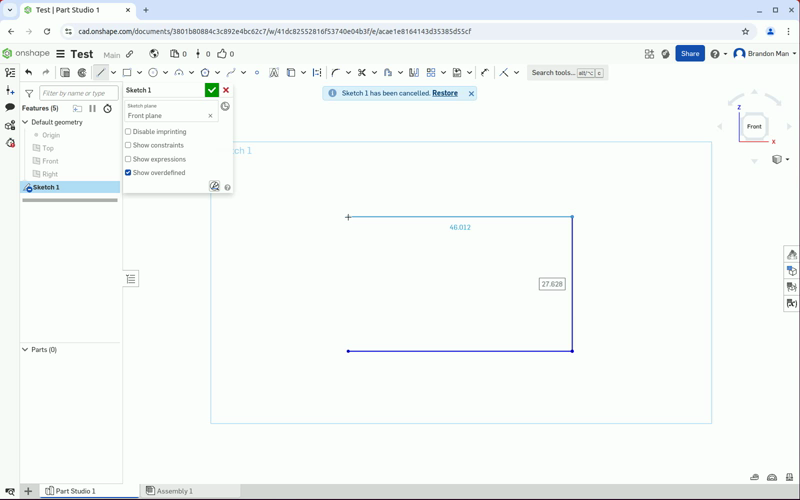
key_up(shift)
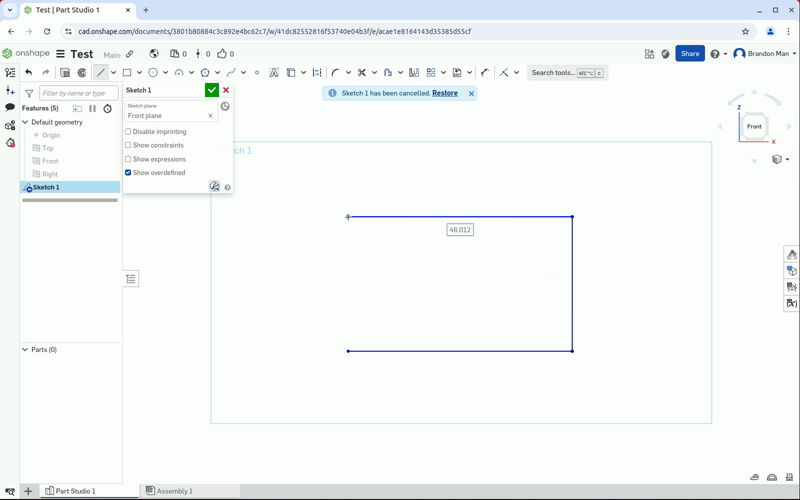
key_down(shift)
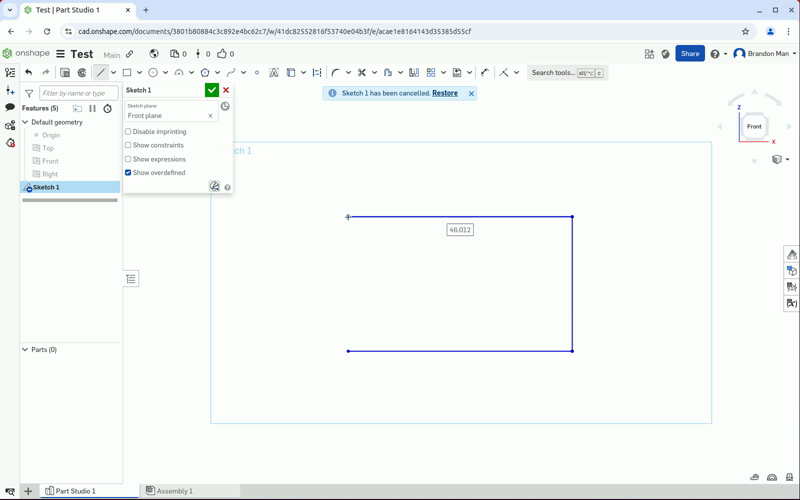
mouse_move(348, 351)
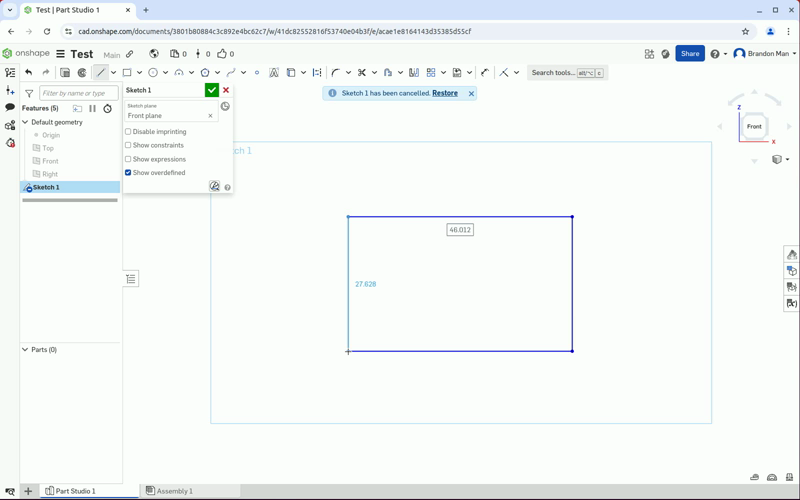
key_up(shift)
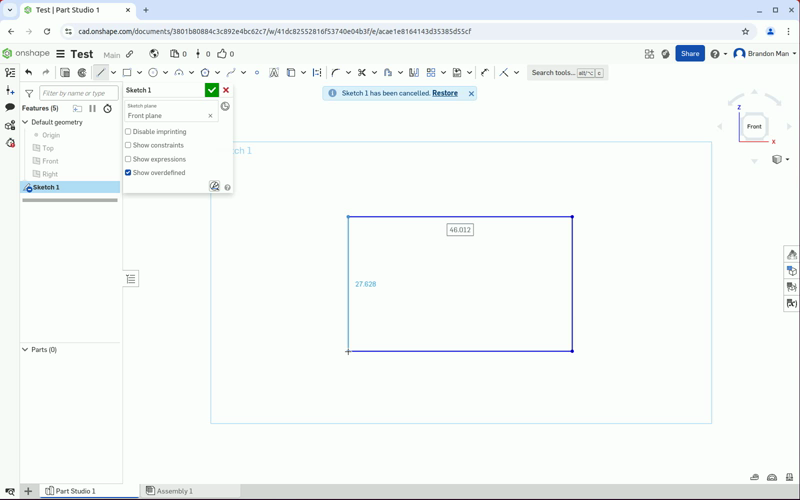
click(348, 351)
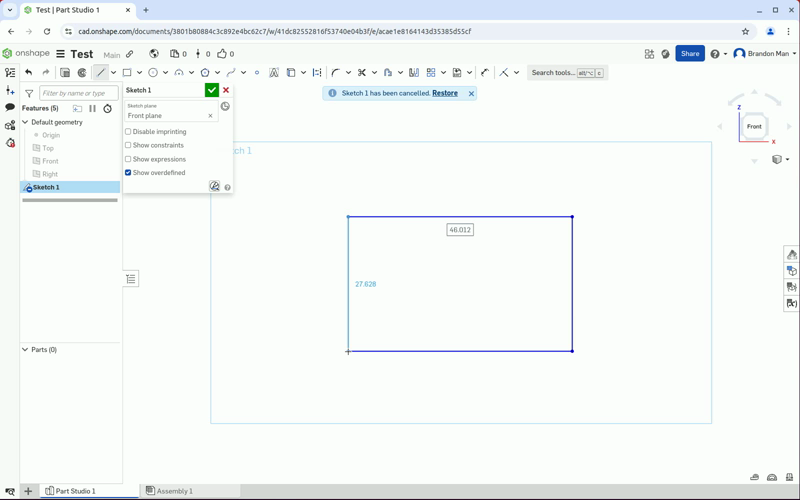
key(esc)
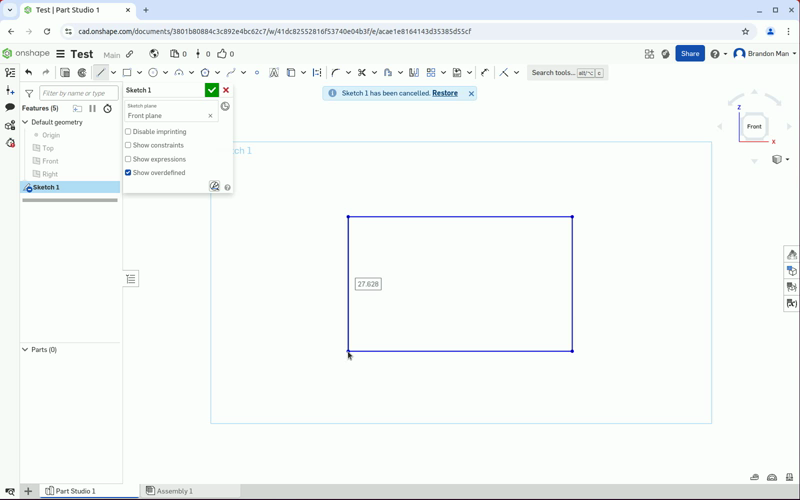
mouse_move(426, 260)
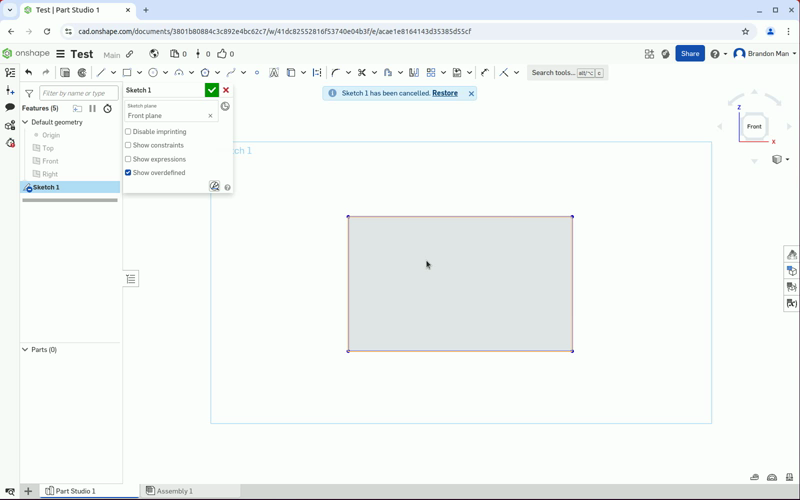
click(426, 260)
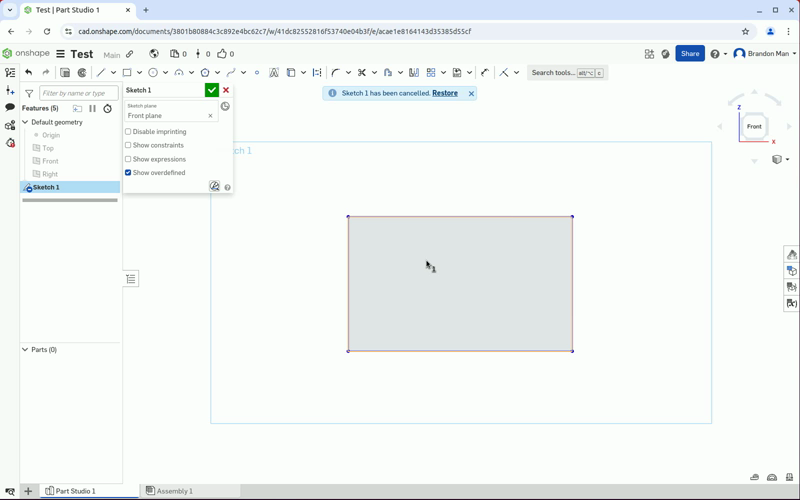
mouse_move(73, 352)
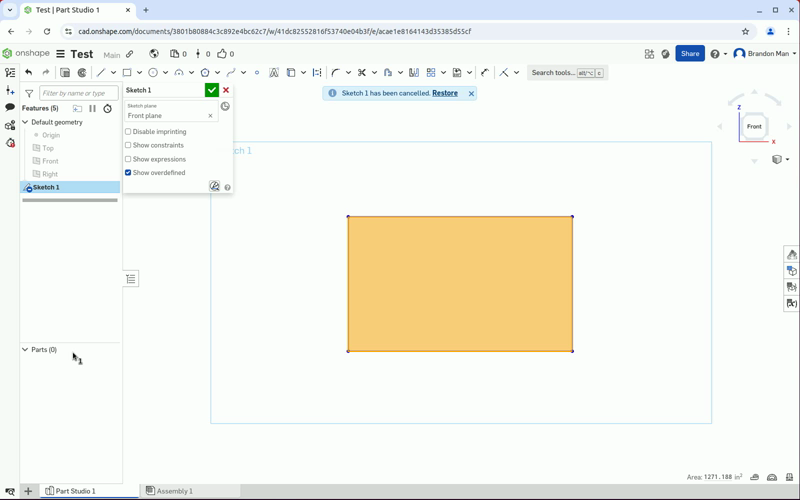
key(shift+y)
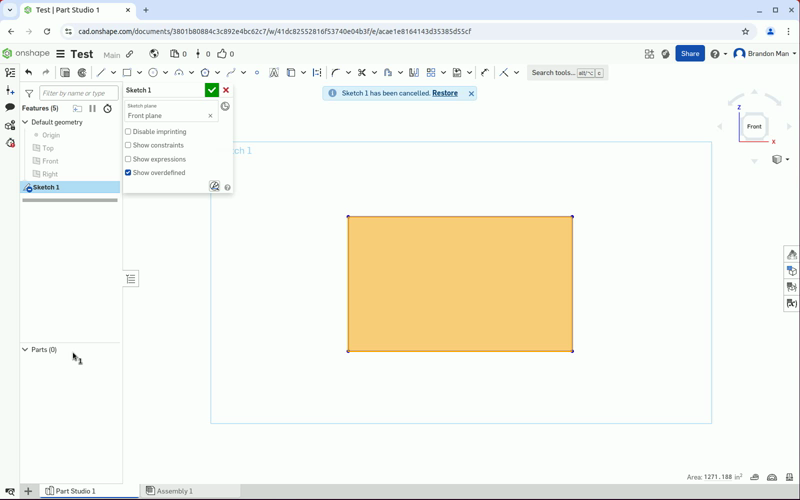
key(shift+e)
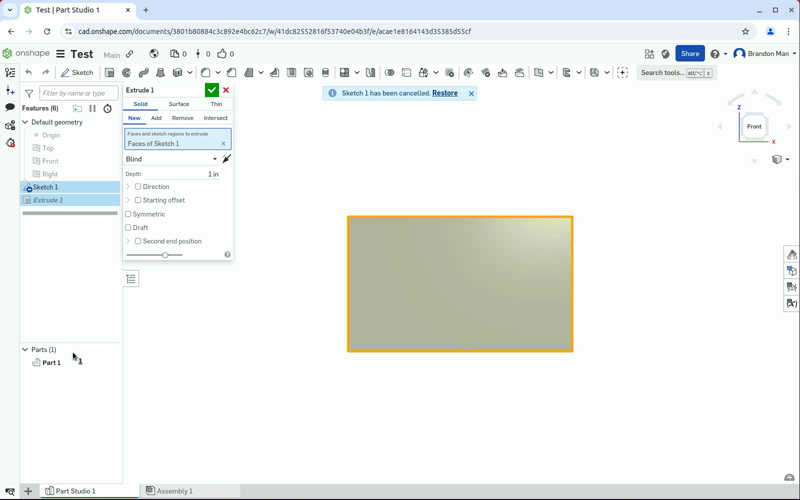
mouse_move(143, 106)
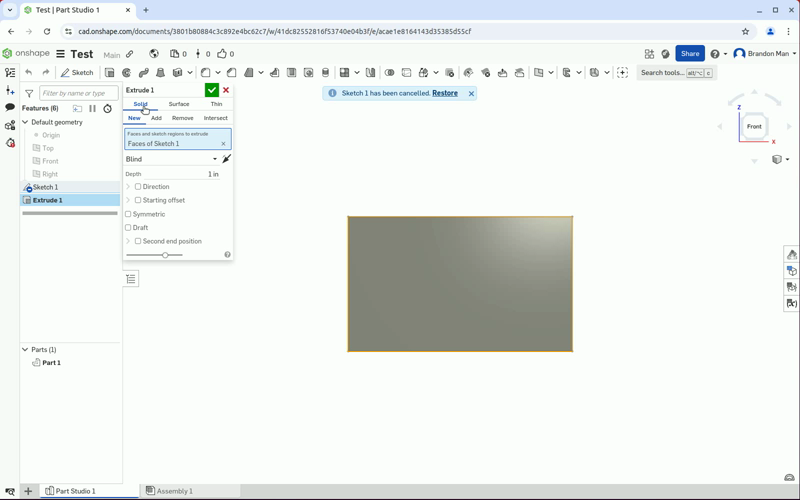
click(143, 106)
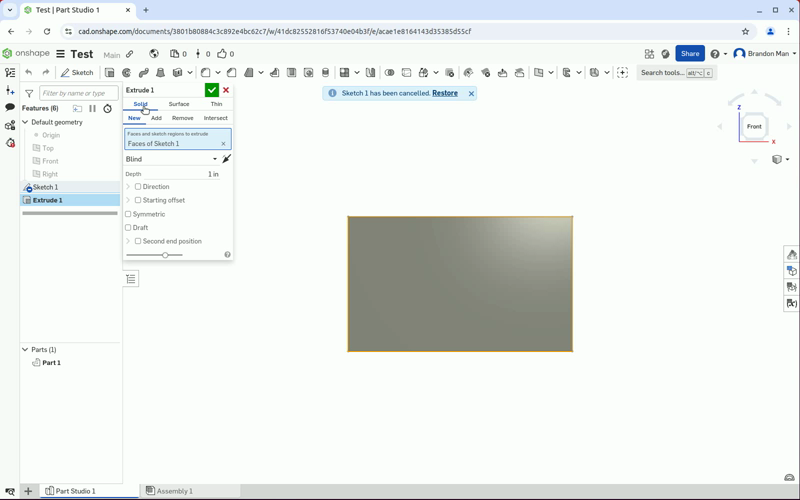
mouse_move(137, 120)
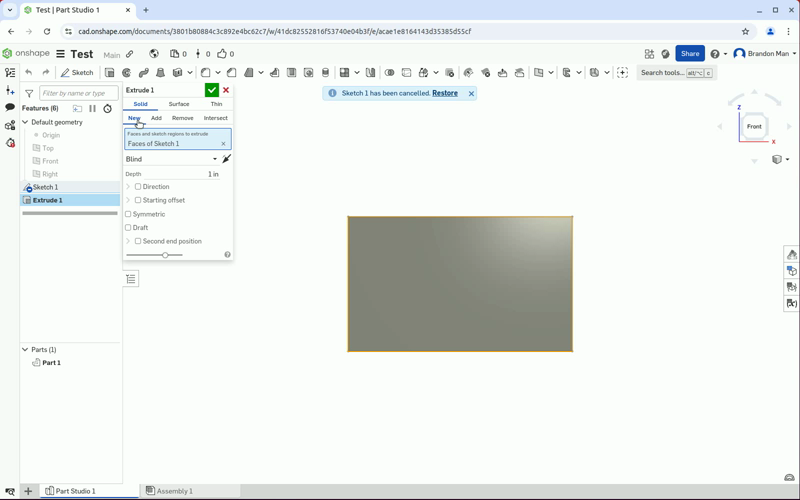
click(137, 120)
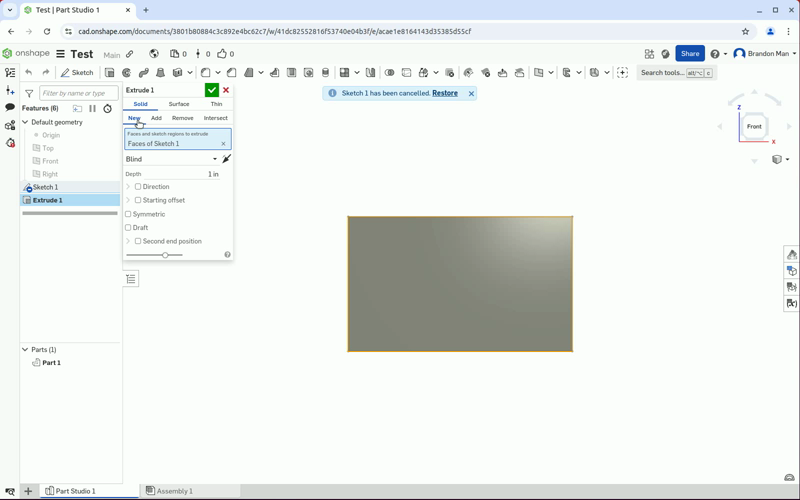
key(tab, 4)
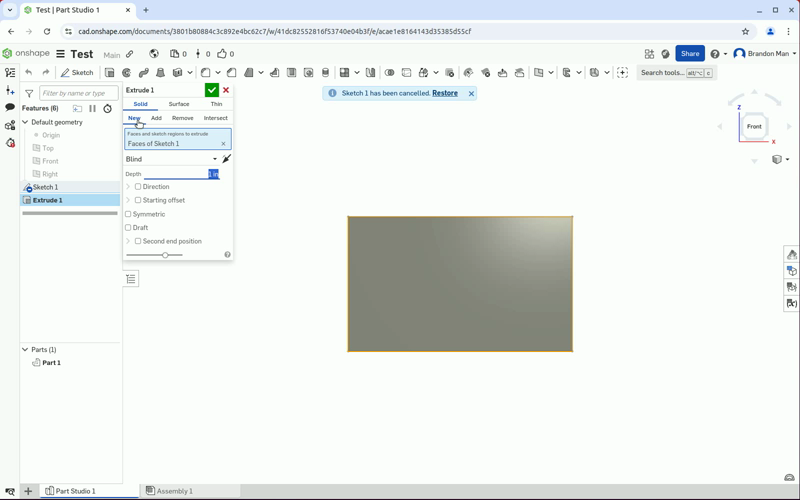
text(2.166)
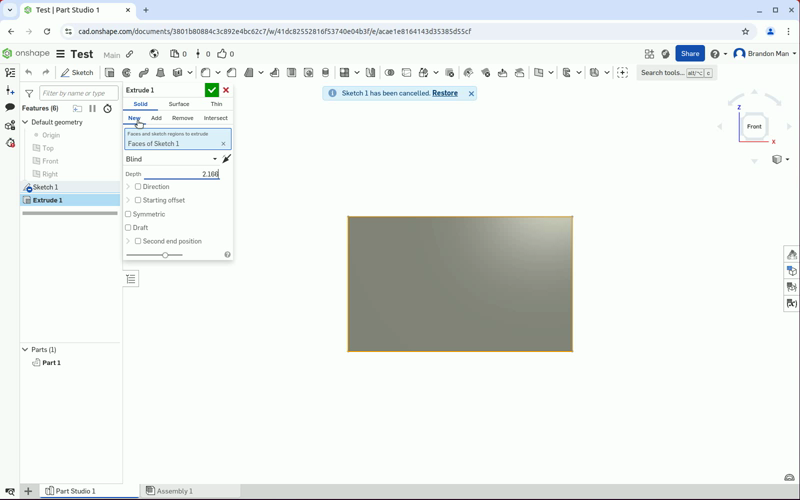
key(enter)
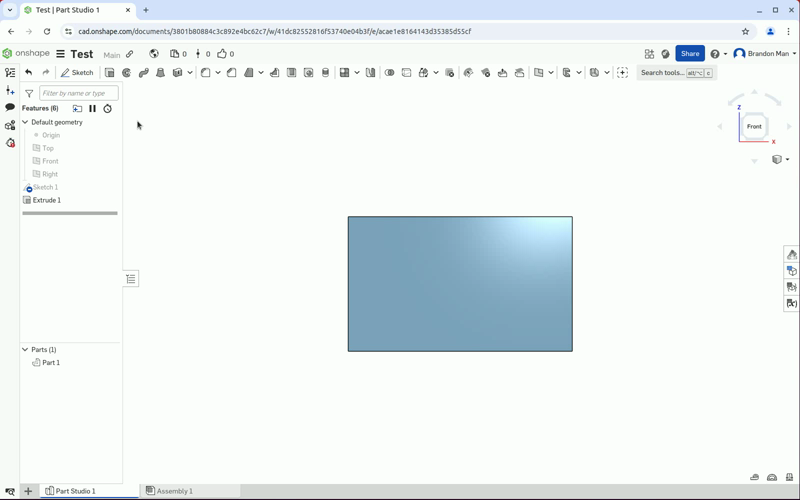
key(shift+h)
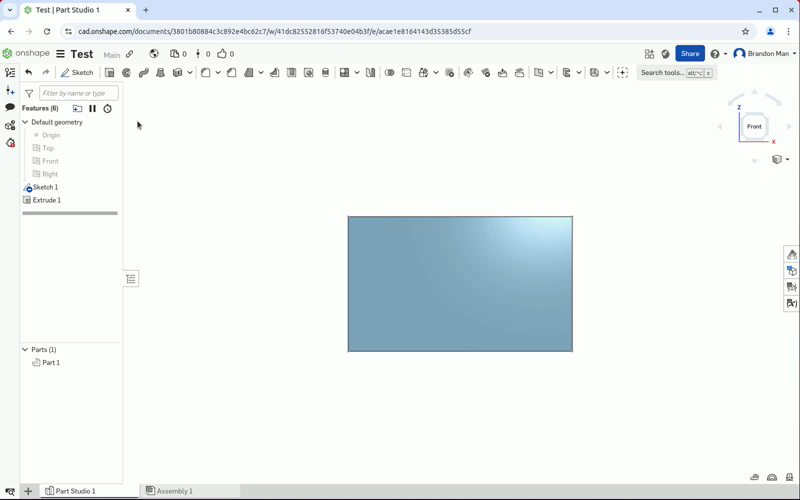
key(shift+h)
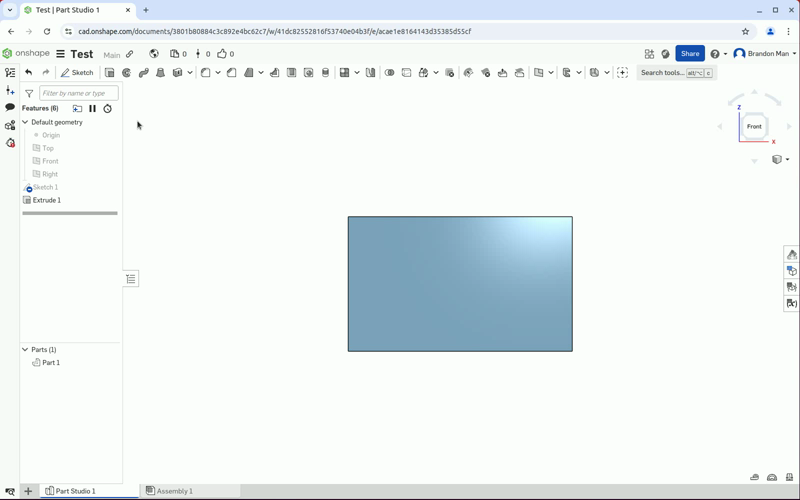
mouse_move(73, 189)
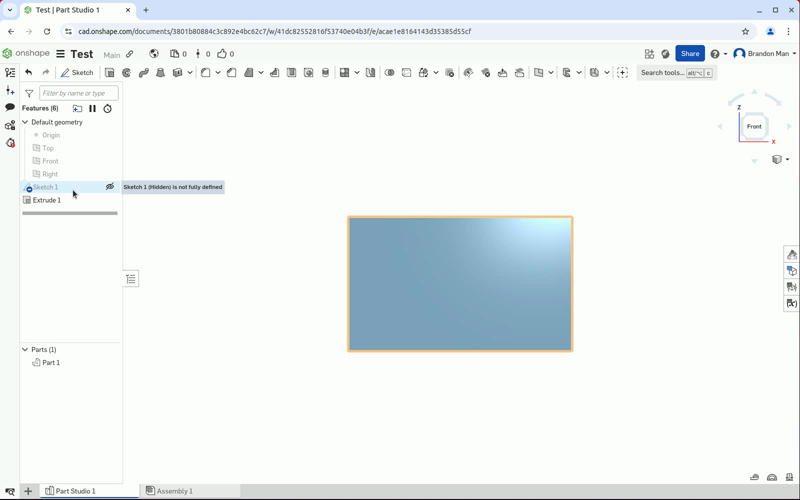
click(73, 189)
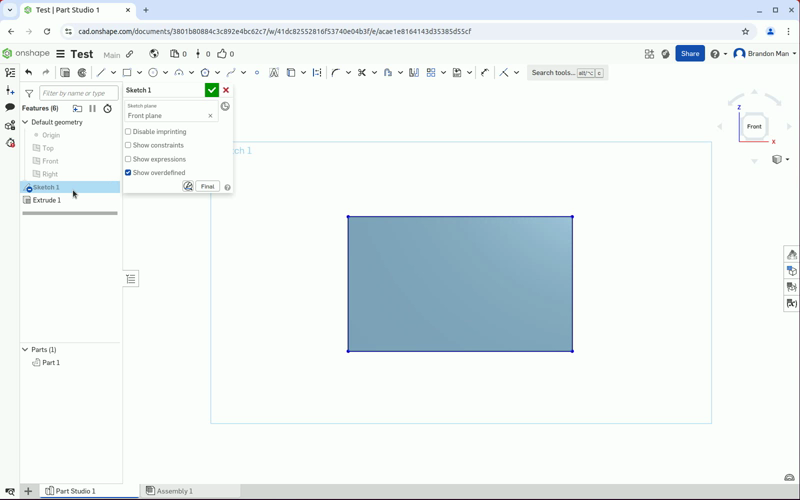
mouse_move(229, 92)
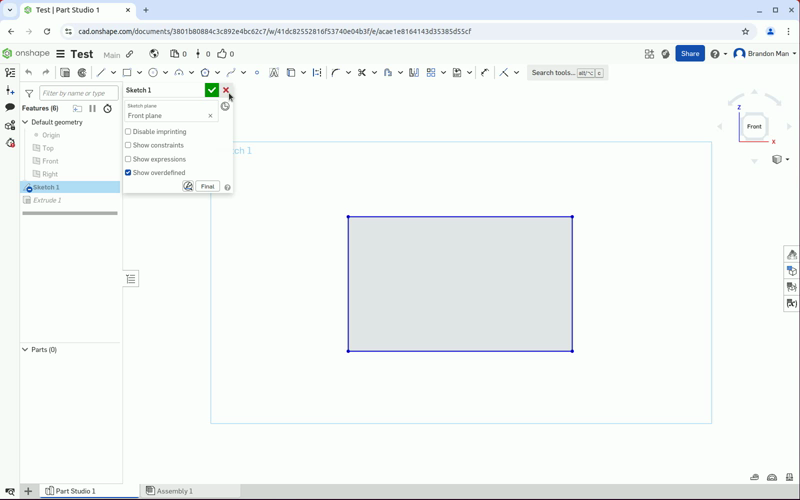
click(229, 92)
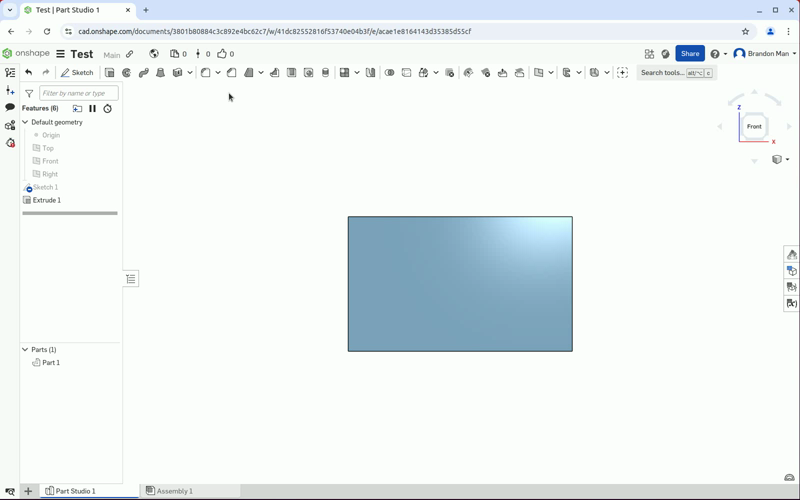
mouse_move(541, 75)
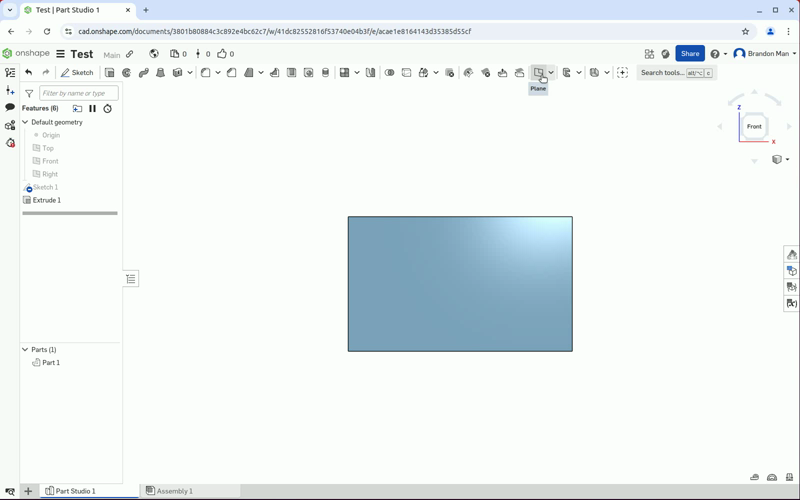
click(541, 75)
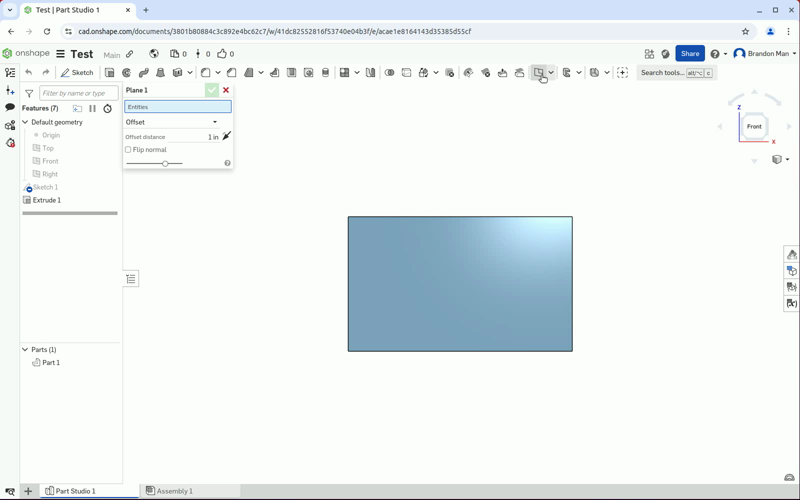
mouse_move(73, 163)
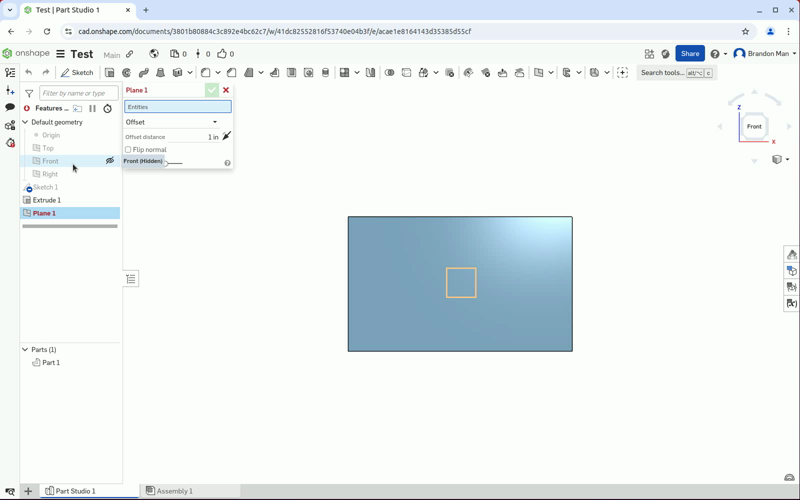
click(73, 163)
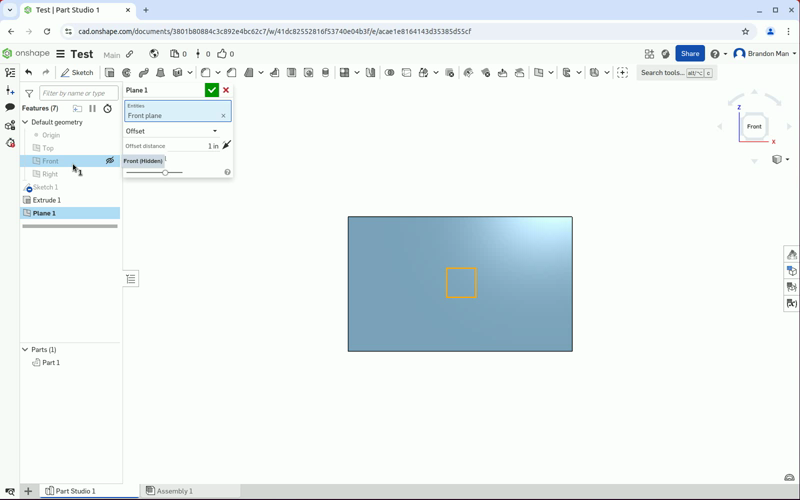
key(tab, 2)
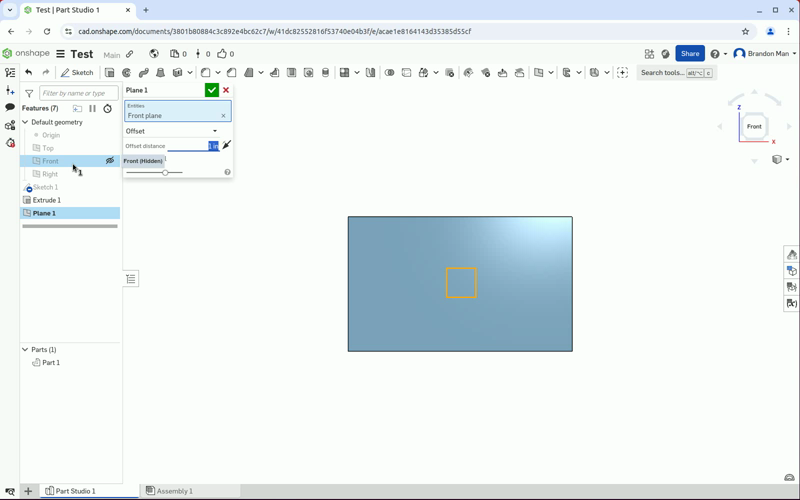
text(2.157)
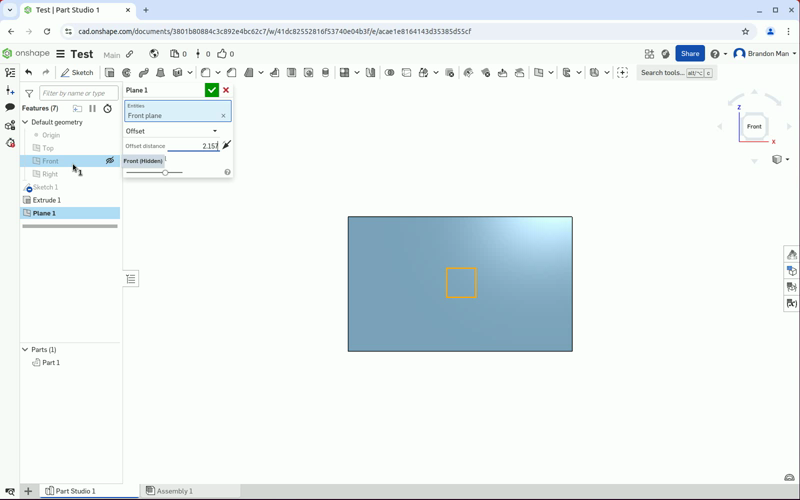
key(enter, 2)
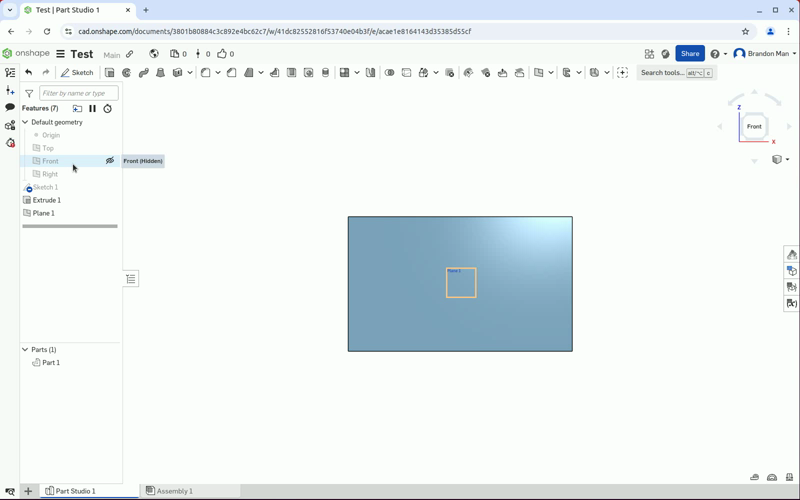
key(shift+s)
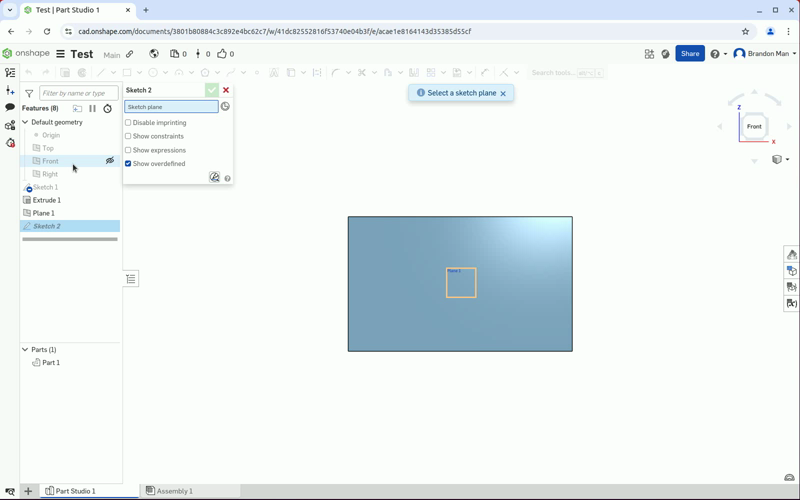
mouse_move(73, 215)
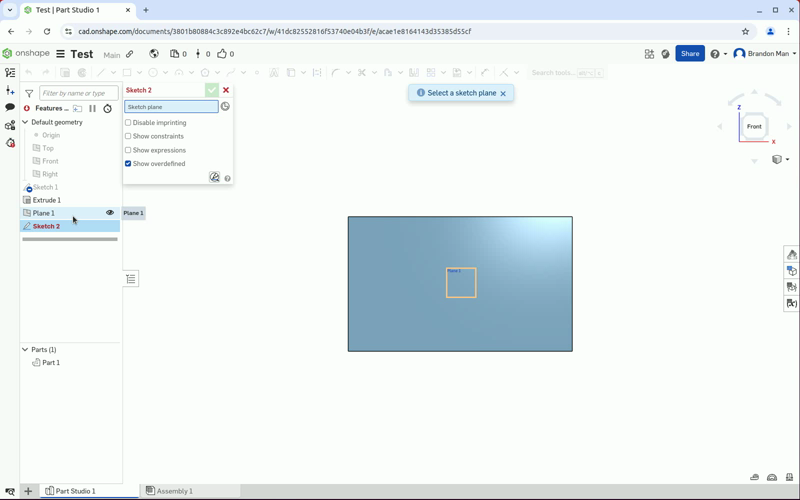
click(73, 215)
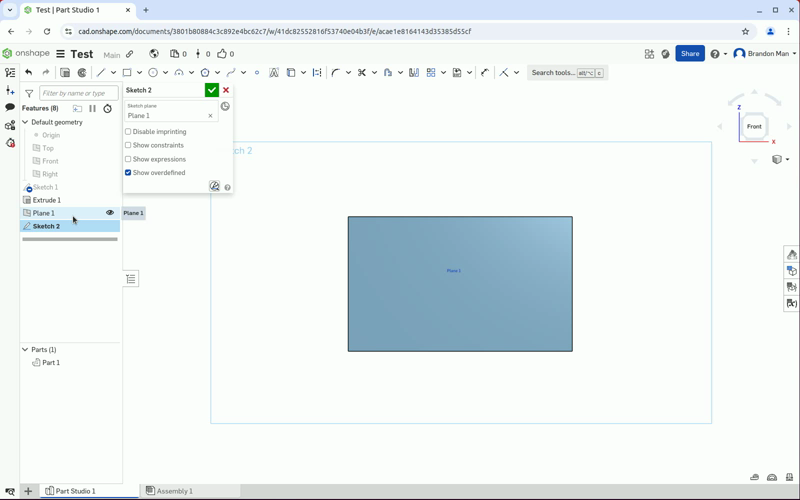
mouse_move(73, 352)
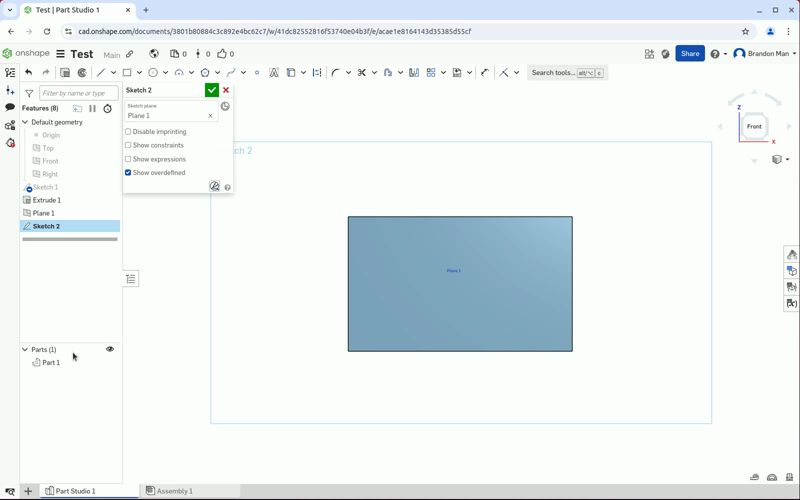
key(y)
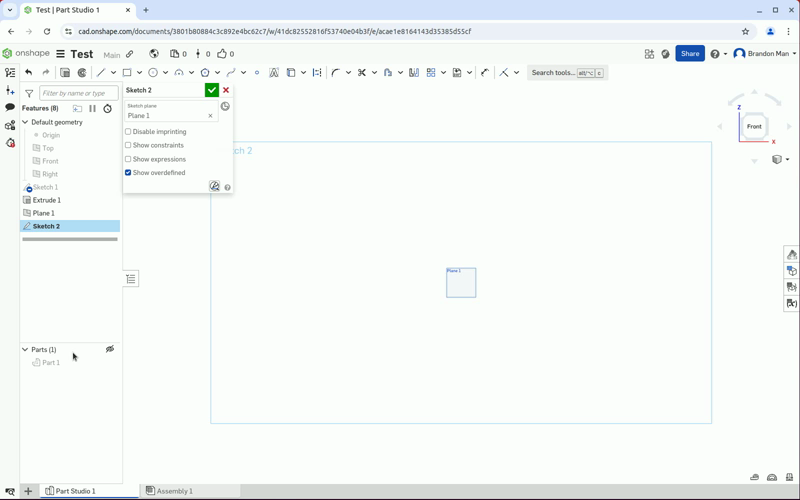
key(l)
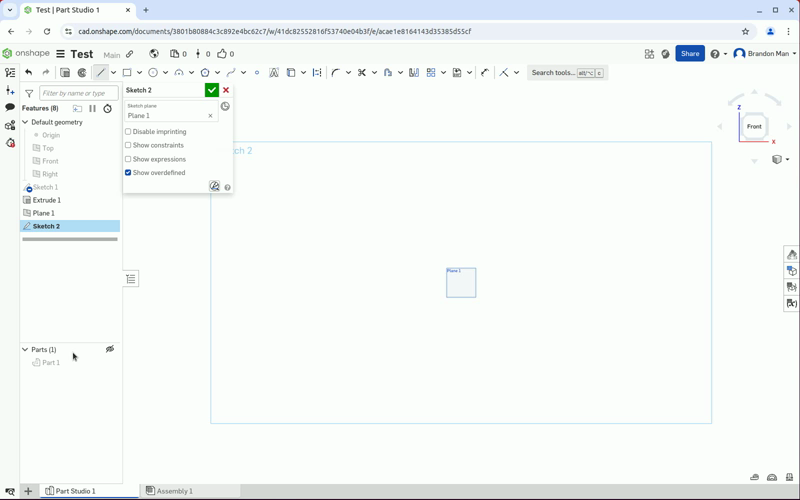
key_down(shift)
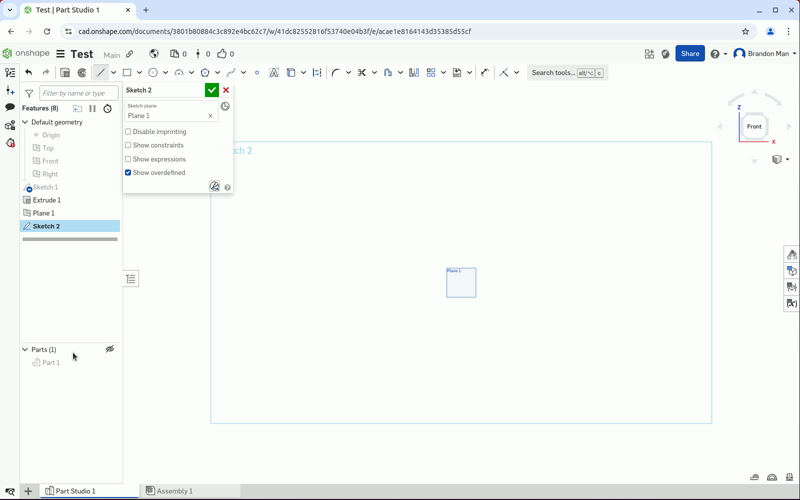
mouse_move(370, 342)
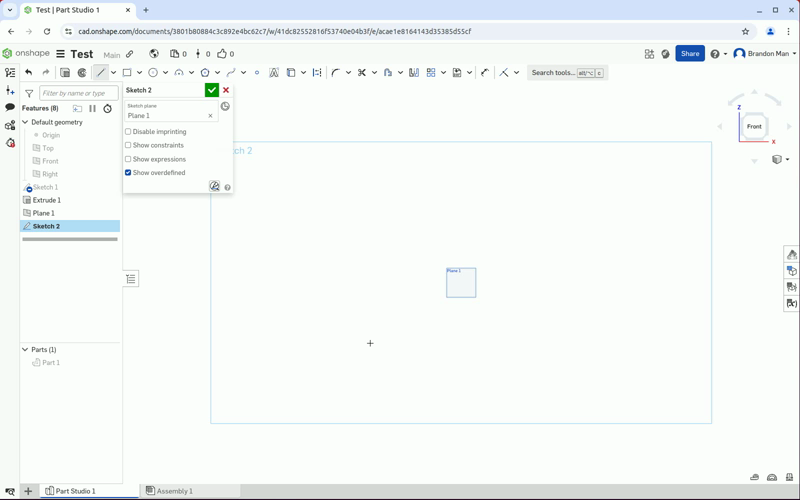
click(370, 342)
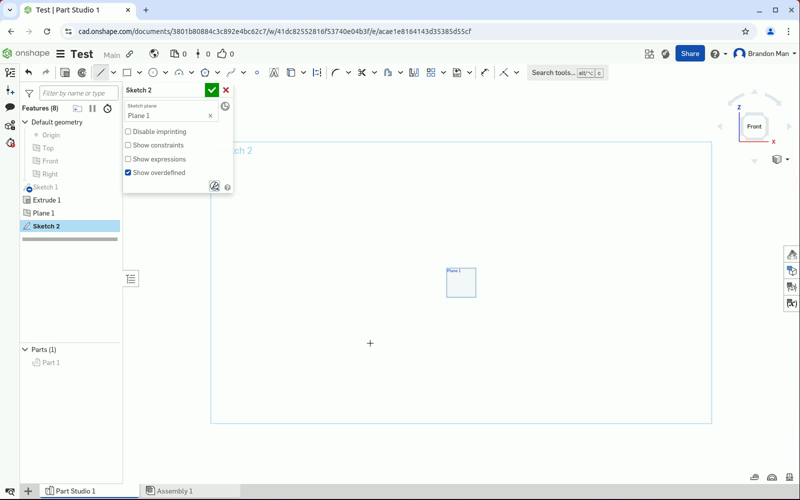
key_up(shift)
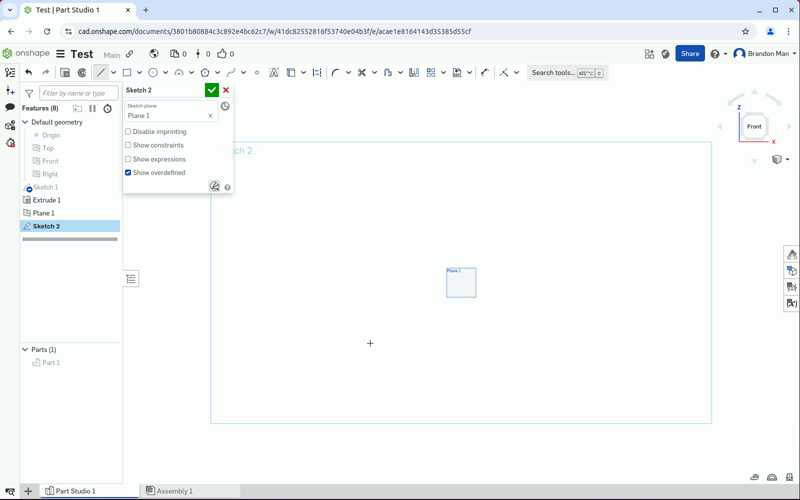
key_down(shift)
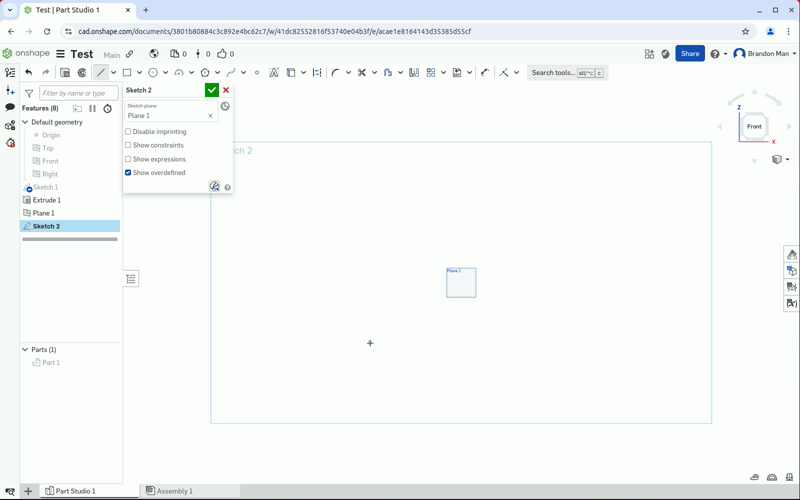
mouse_move(550, 342)
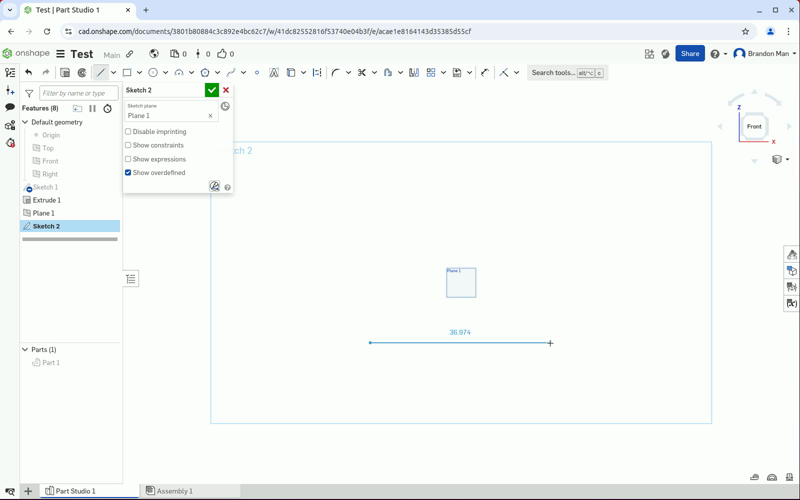
click(550, 342)
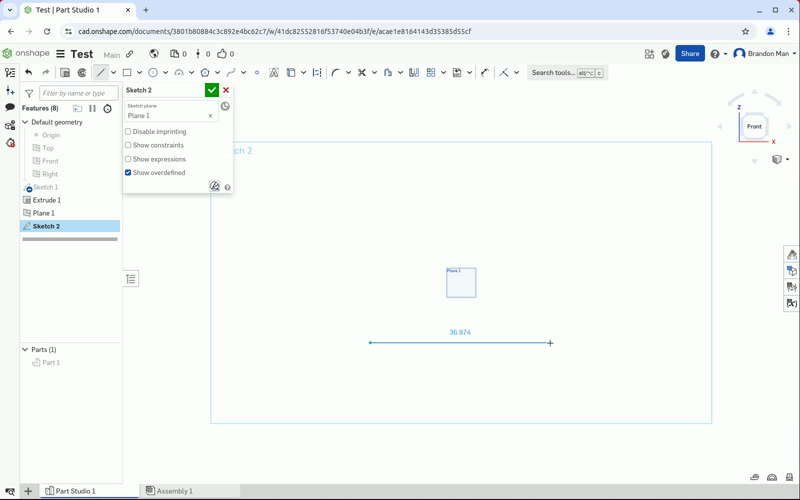
key_up(shift)
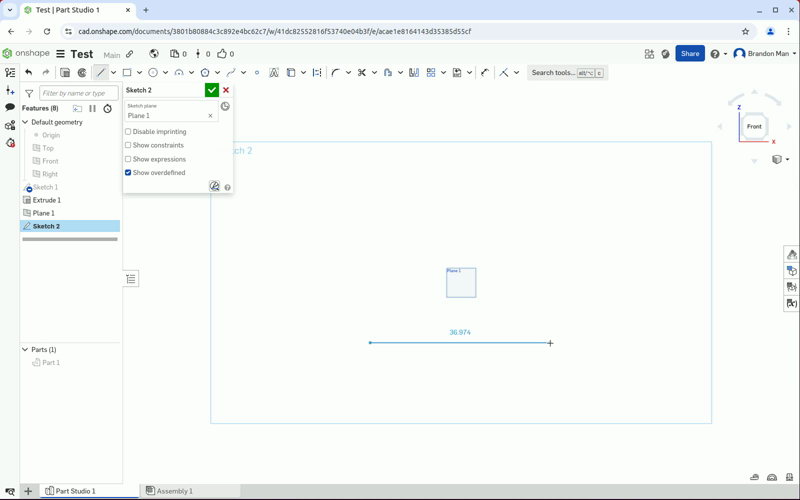
key_down(shift)
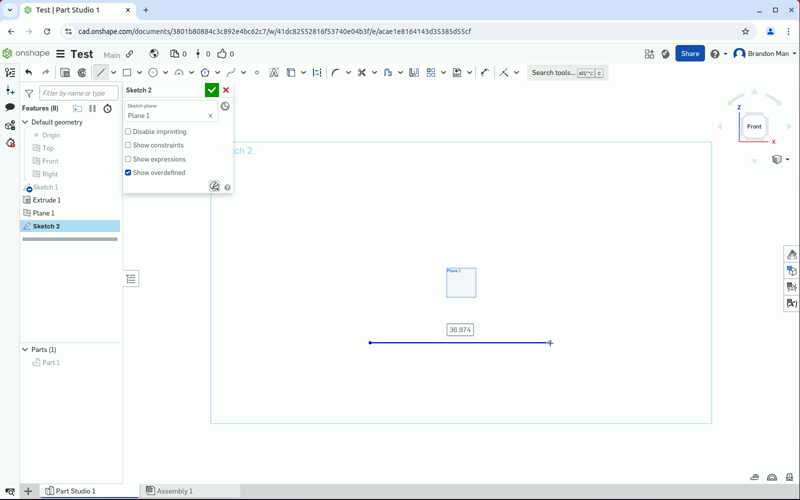
mouse_move(550, 223)
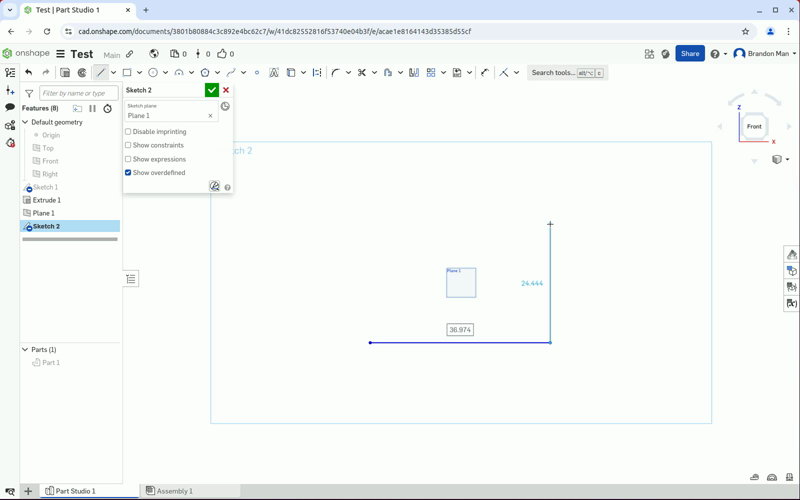
click(550, 223)
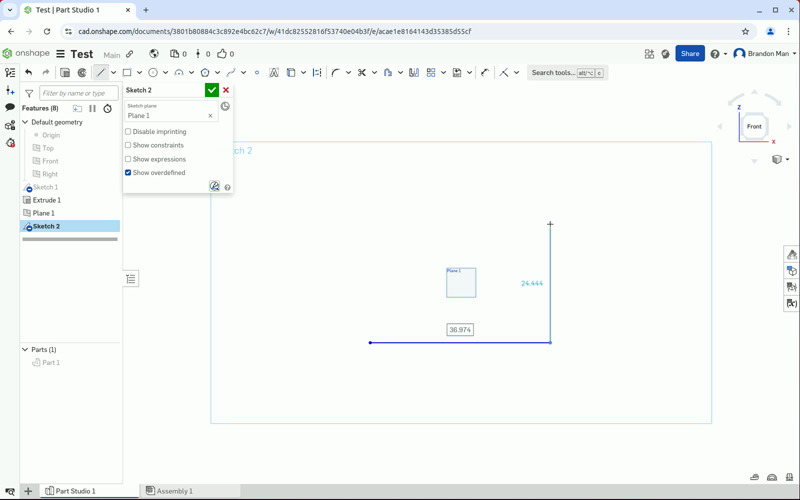
key_up(shift)
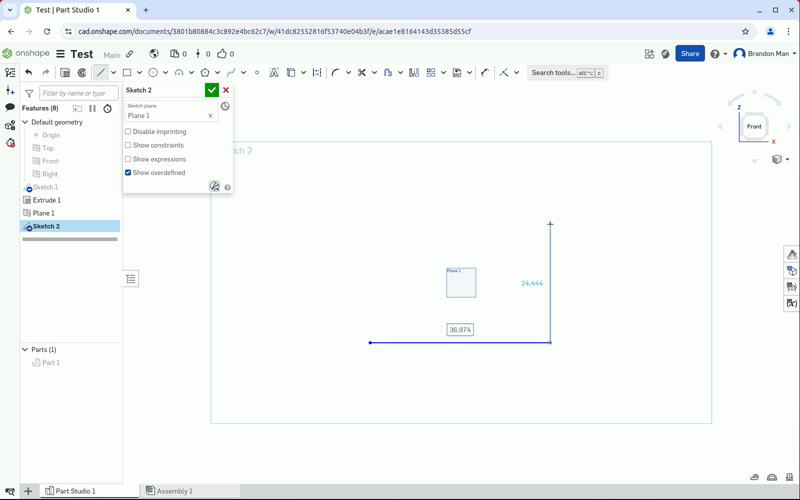
key_down(shift)
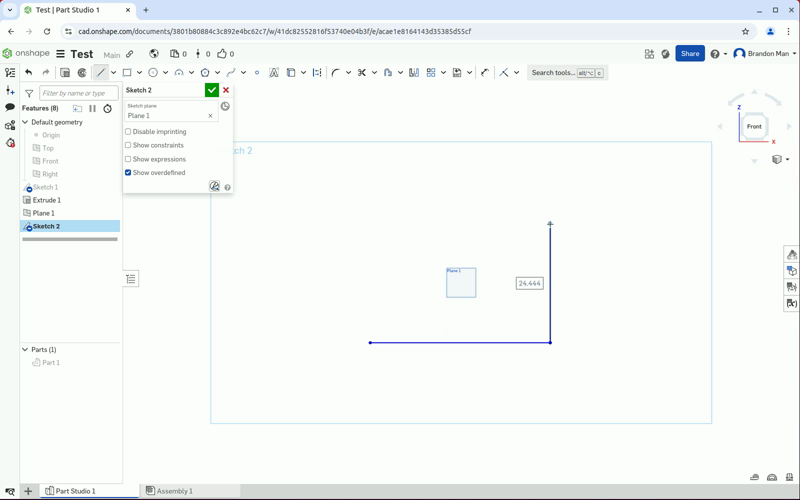
mouse_move(370, 223)
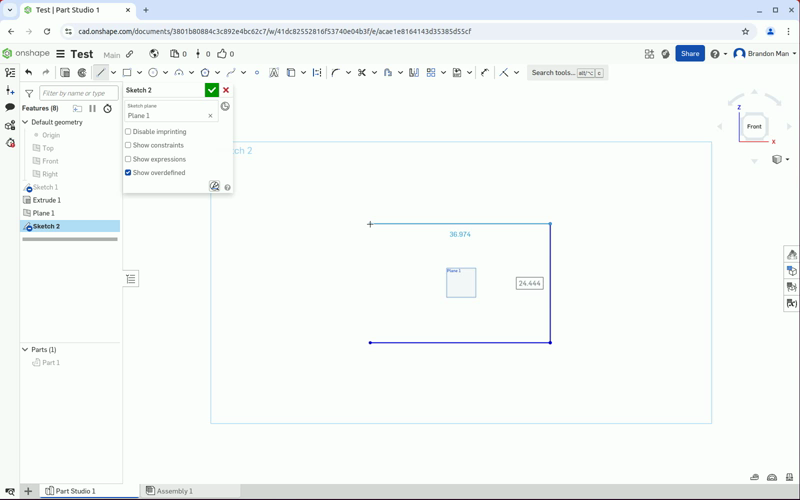
click(370, 223)
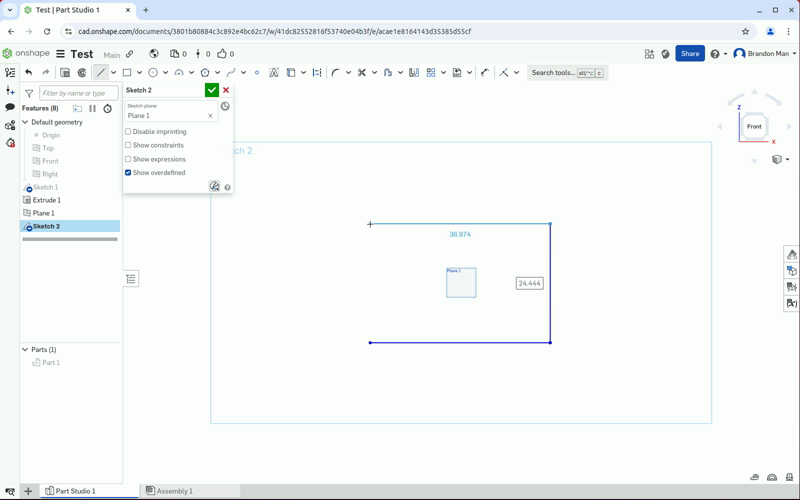
key_up(shift)
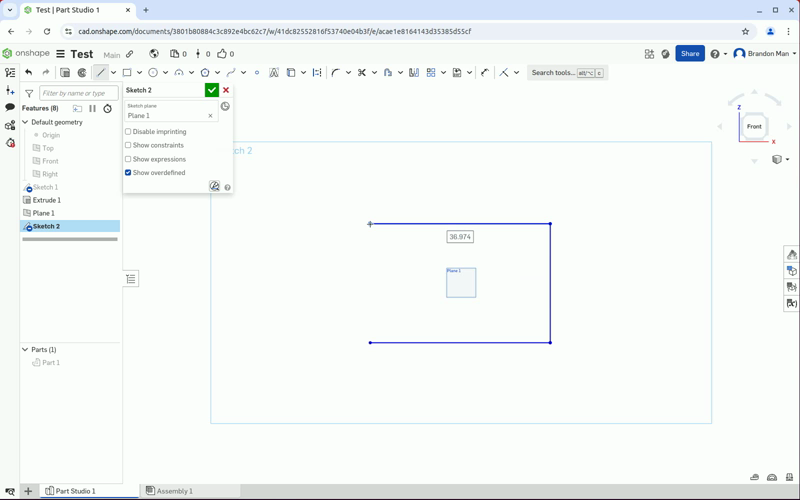
key_down(shift)
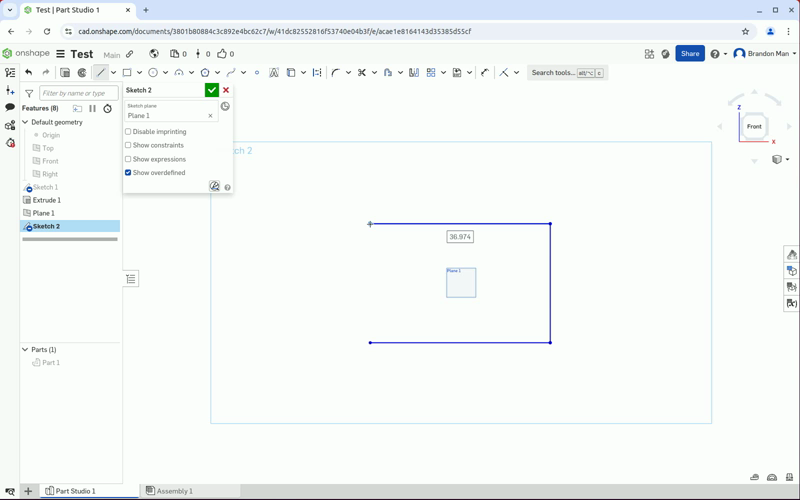
mouse_move(370, 342)
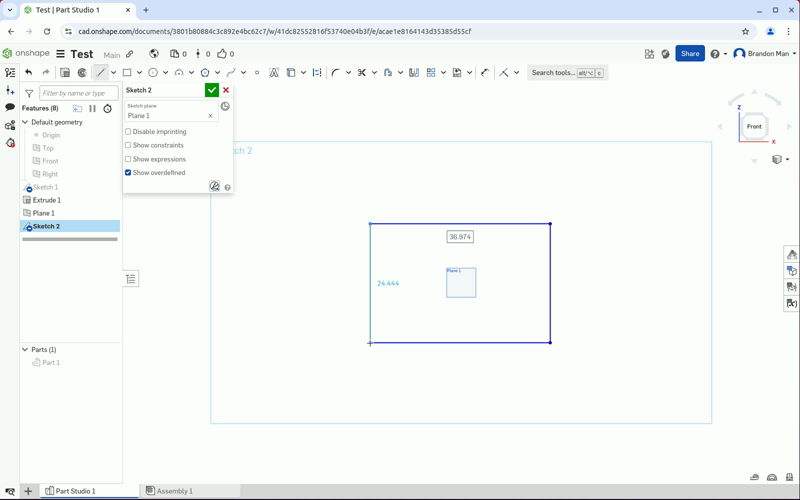
key_up(shift)
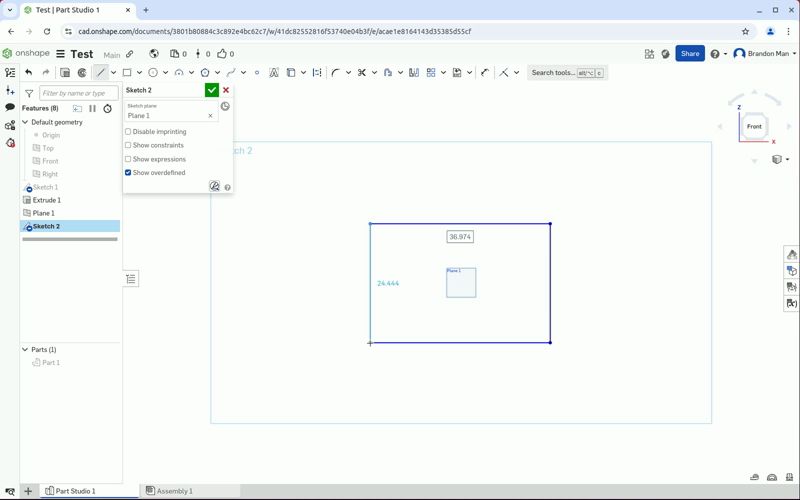
click(370, 342)
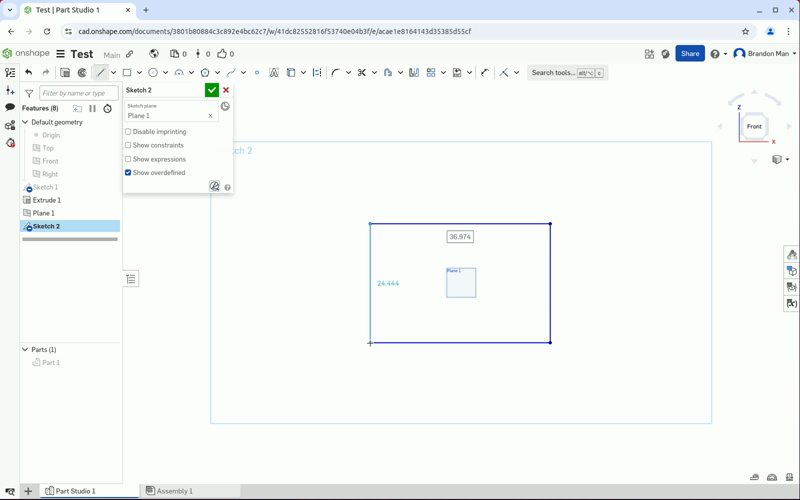
key(esc)
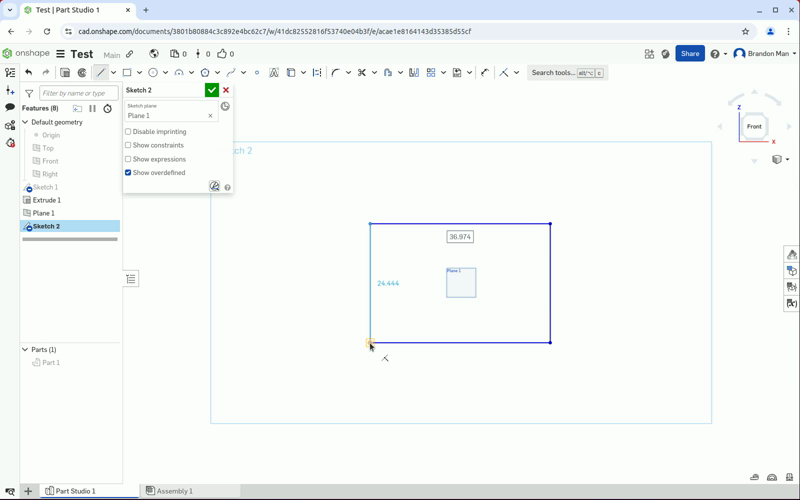
mouse_move(481, 291)
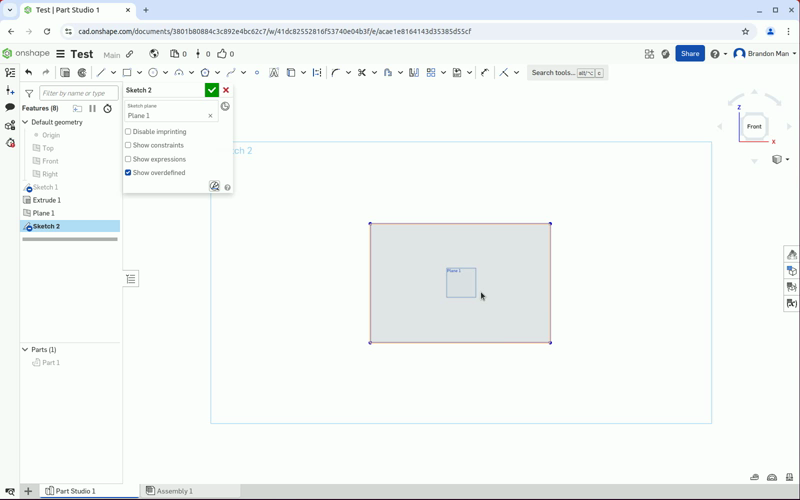
click(481, 291)
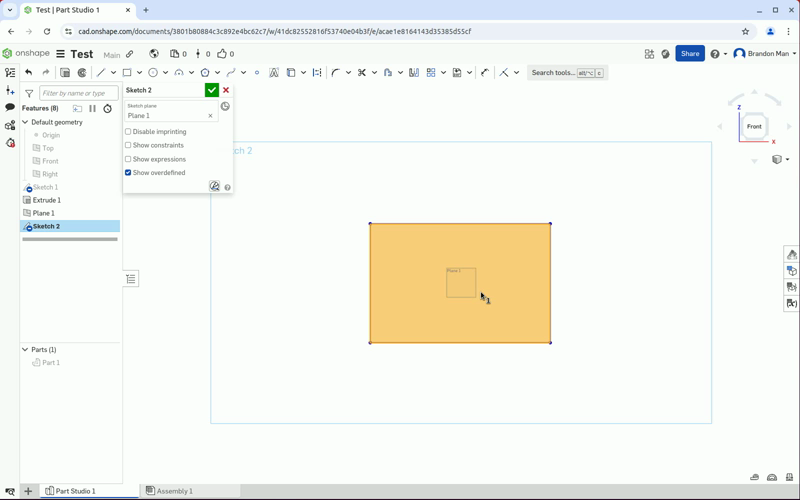
mouse_move(73, 352)
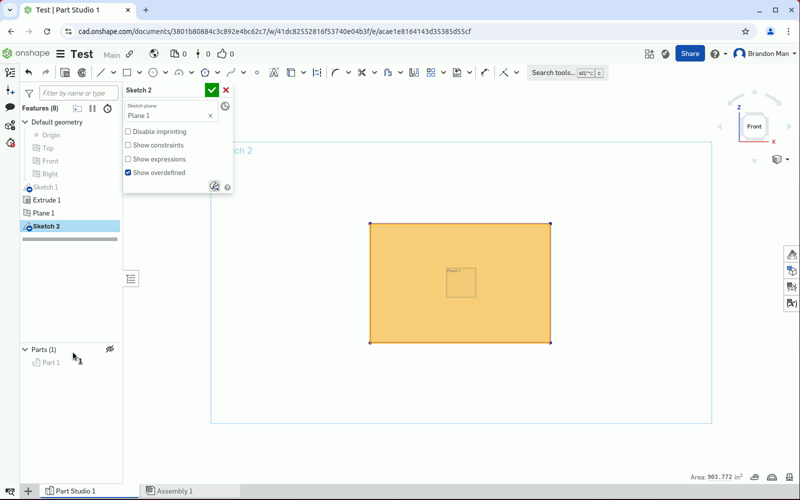
key(shift+y)
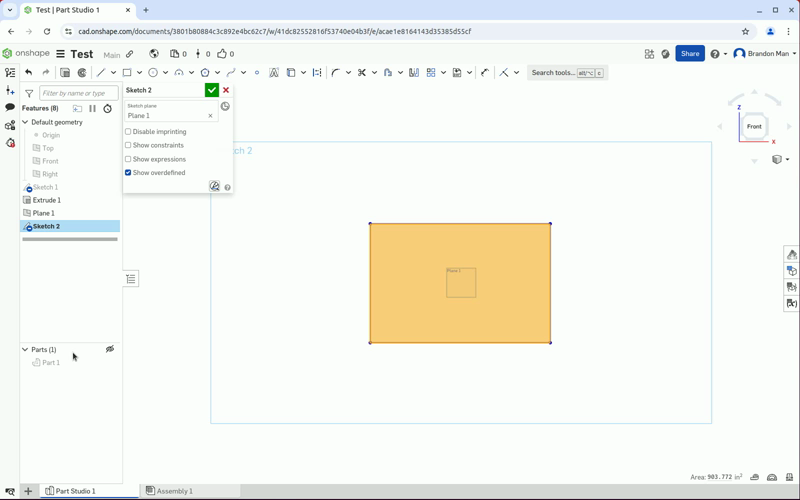
key(shift+e)
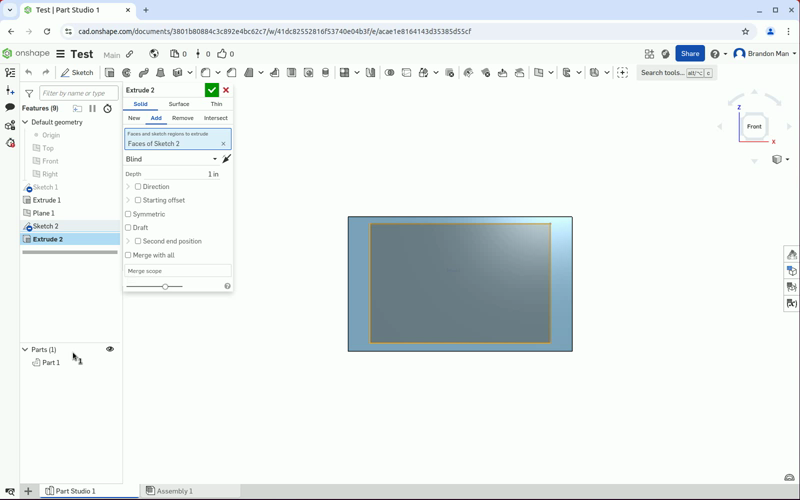
mouse_move(143, 106)
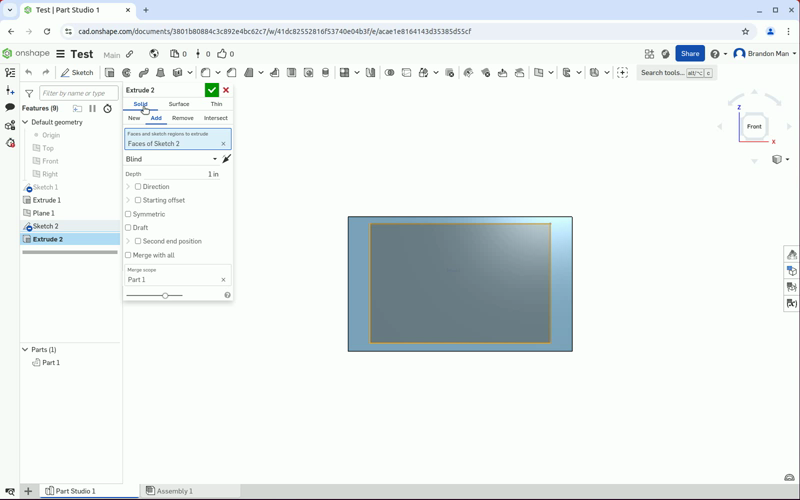
click(143, 106)
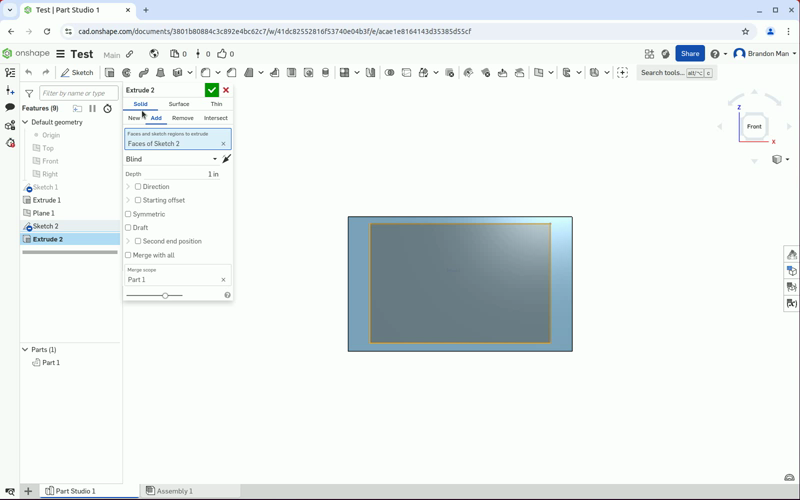
mouse_move(137, 120)
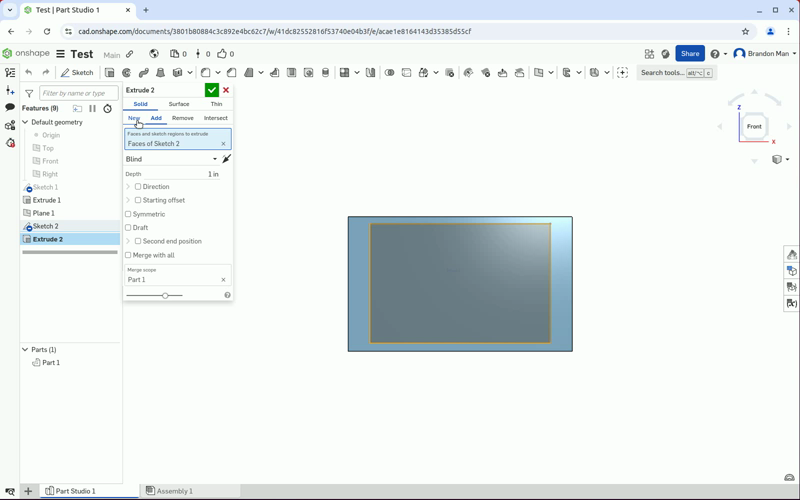
click(137, 120)
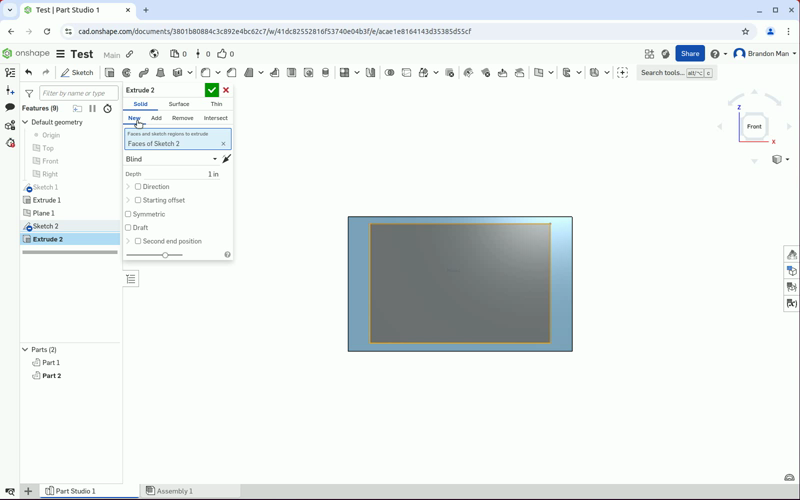
key(tab, 4)
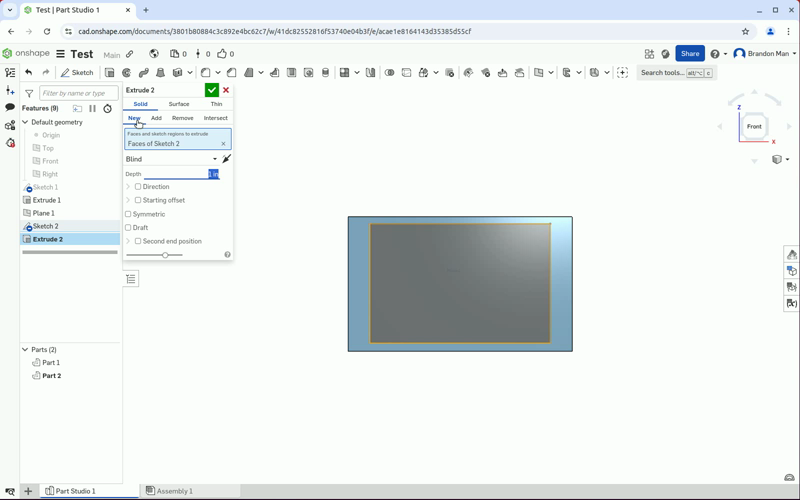
text(2.166)
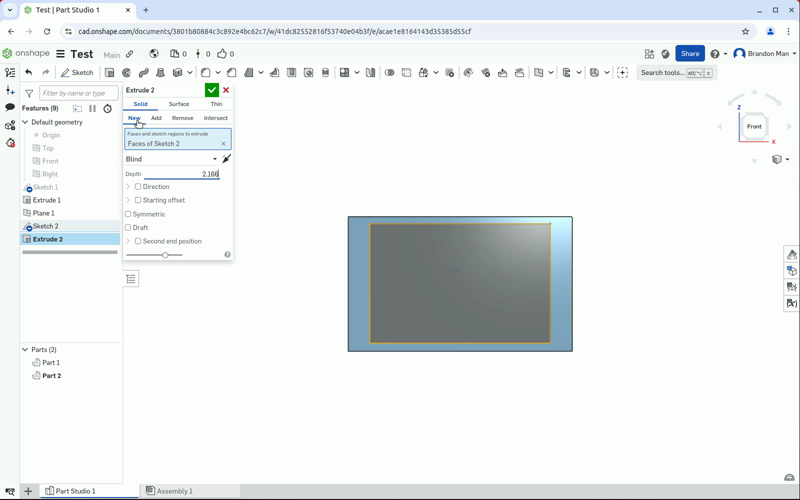
key(enter)
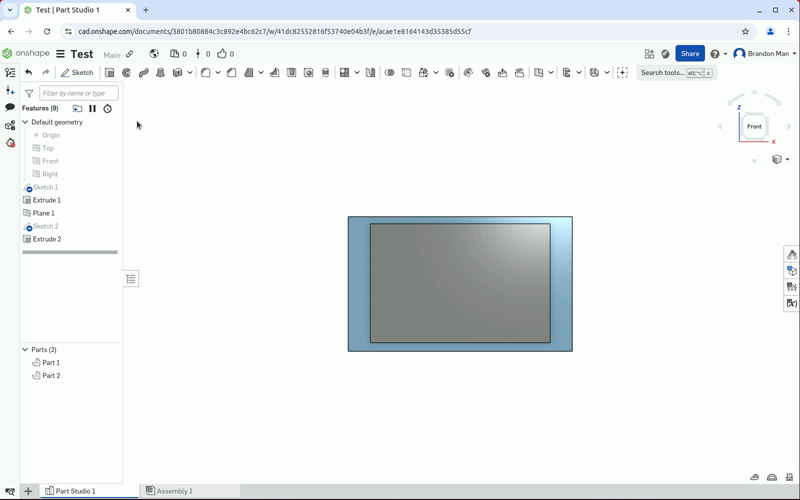
key(shift+h)
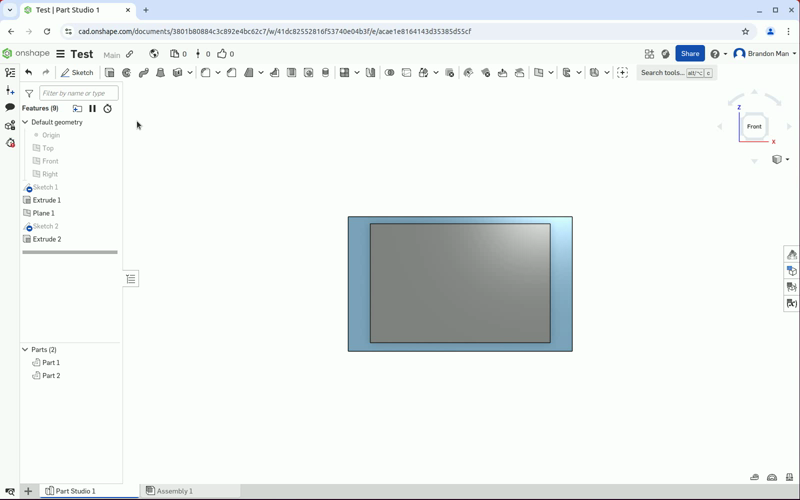
key(shift+h)
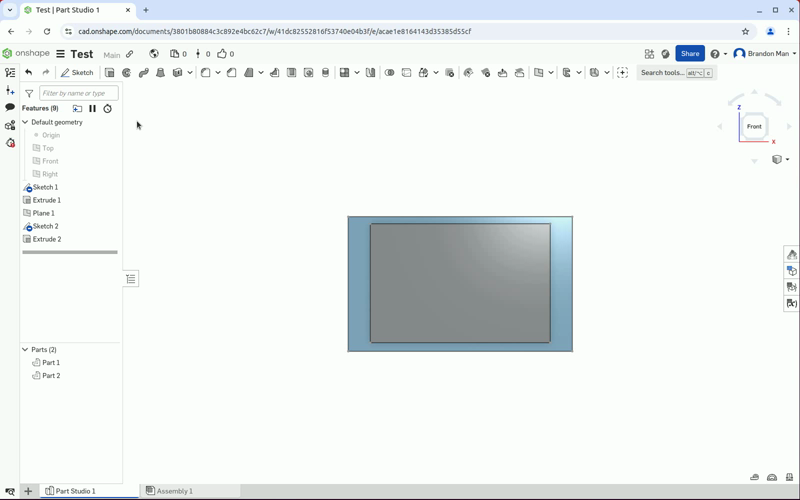
key(shift+7)
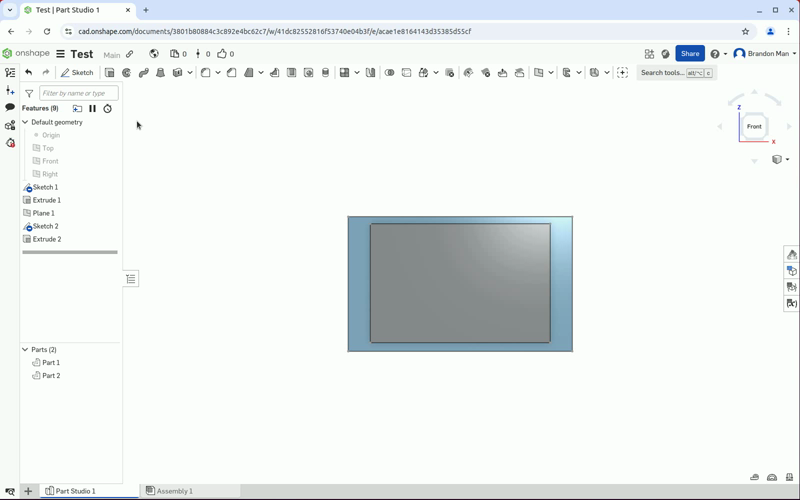
key(left, 2)
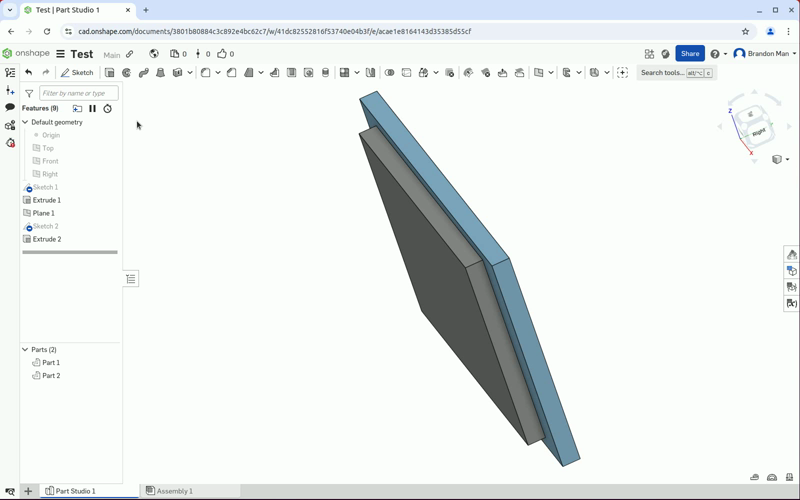
key(down, 2)
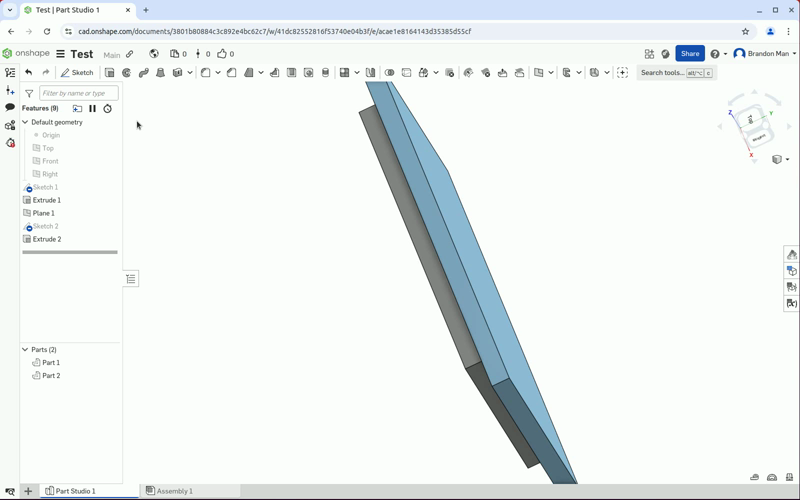
key(up, 2)
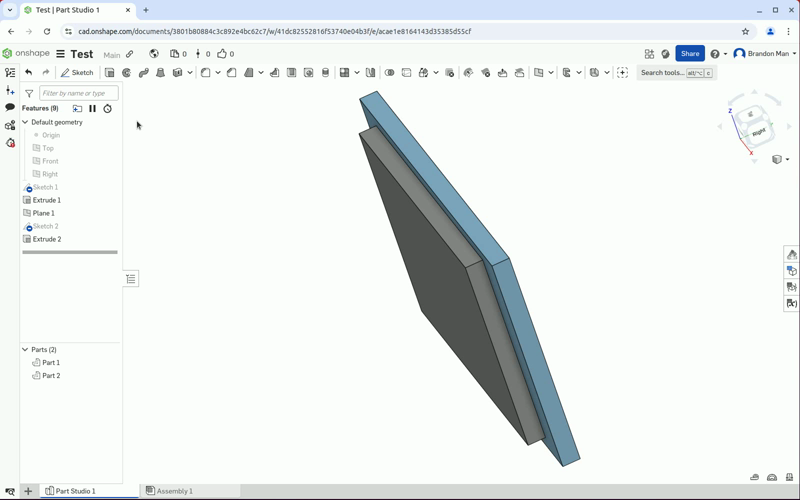
key(right, 2)
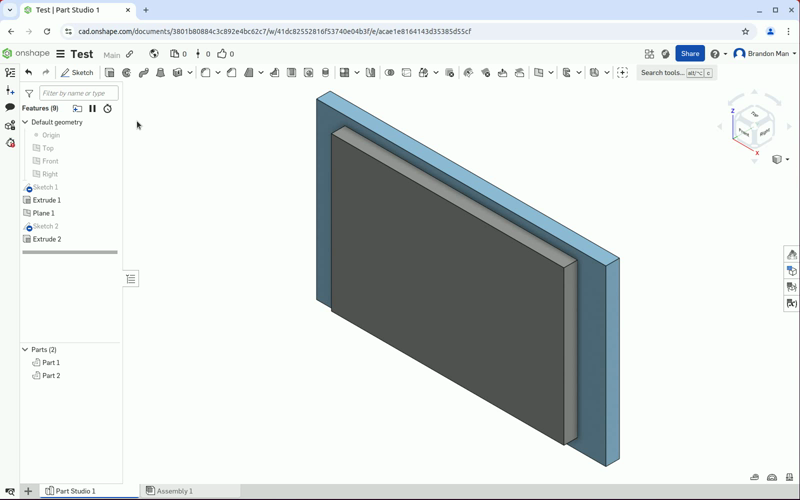
mouse_move(73, 189)
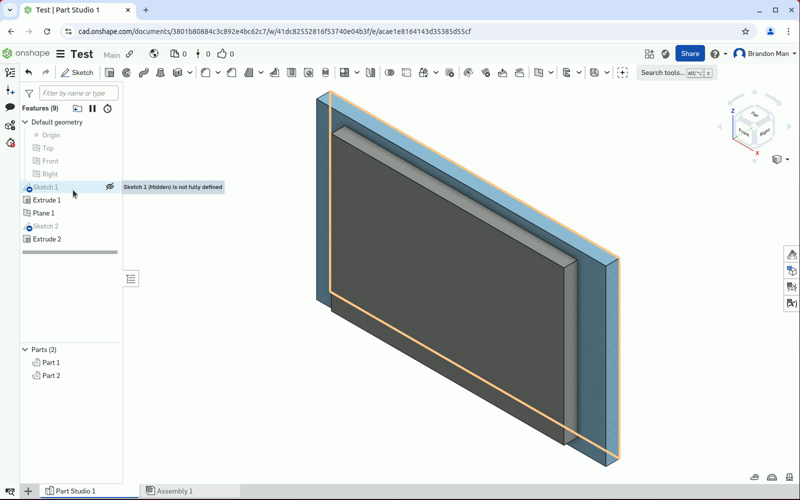
click(73, 189)